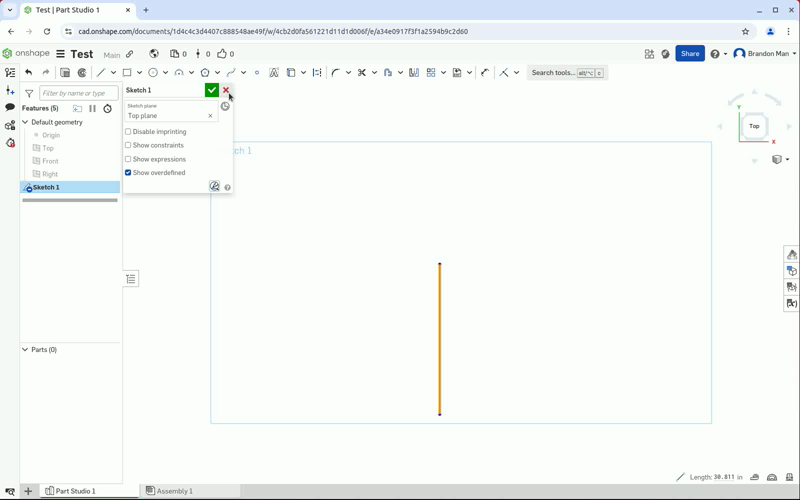
key(shift+h)
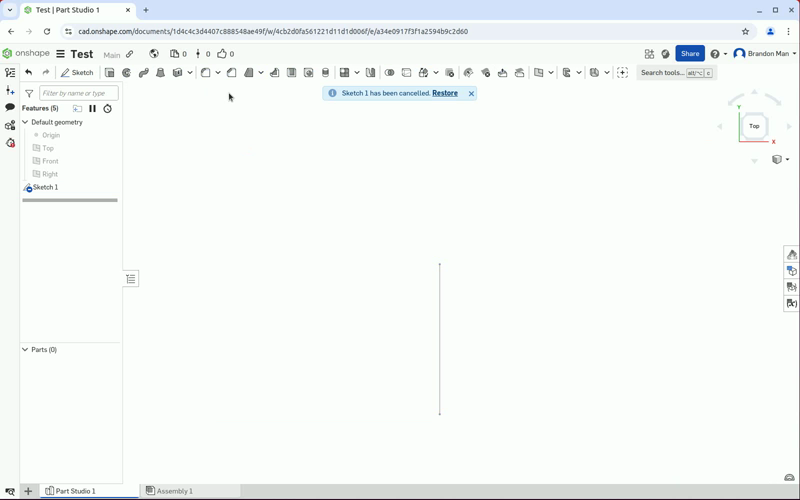
key(shift+s)
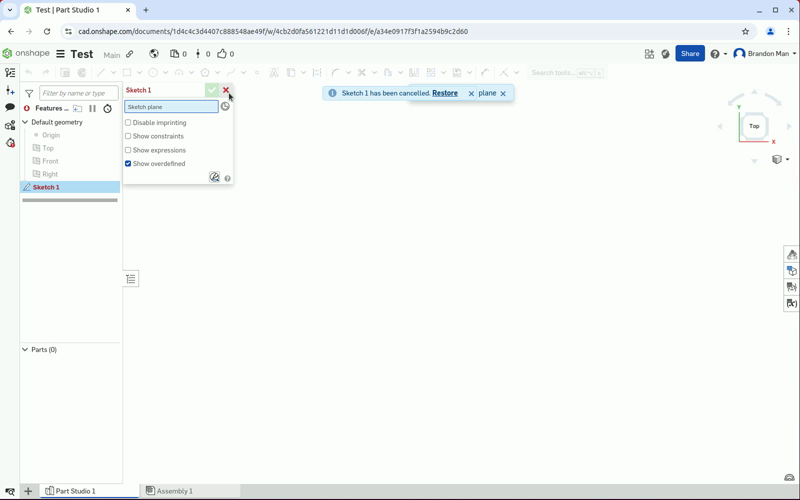
mouse_move(73, 150)
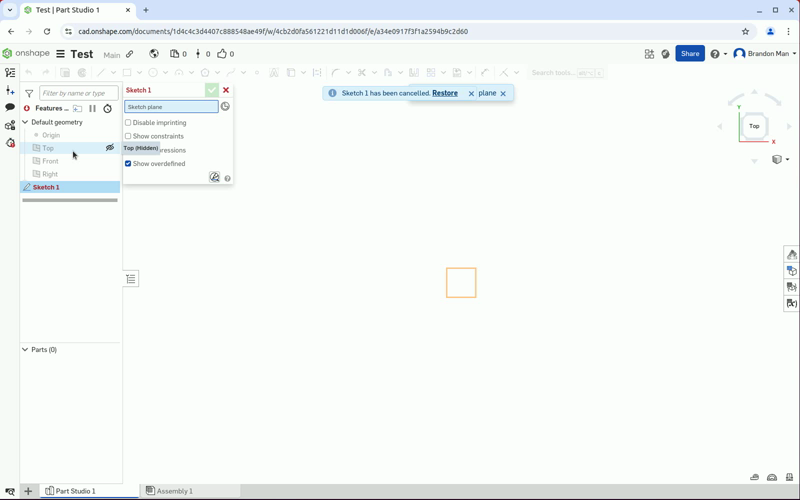
click(73, 150)
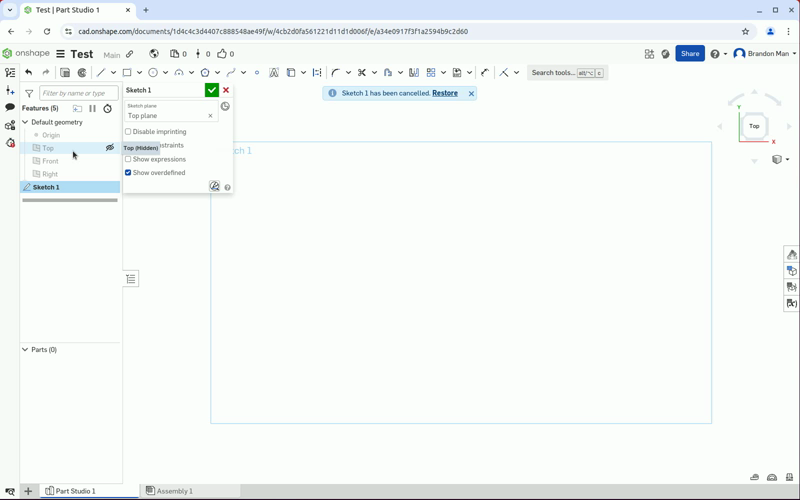
mouse_move(73, 352)
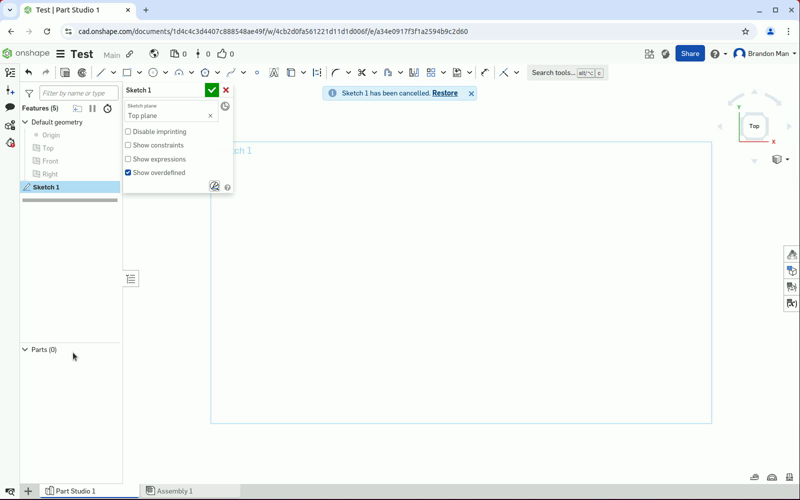
key(y)
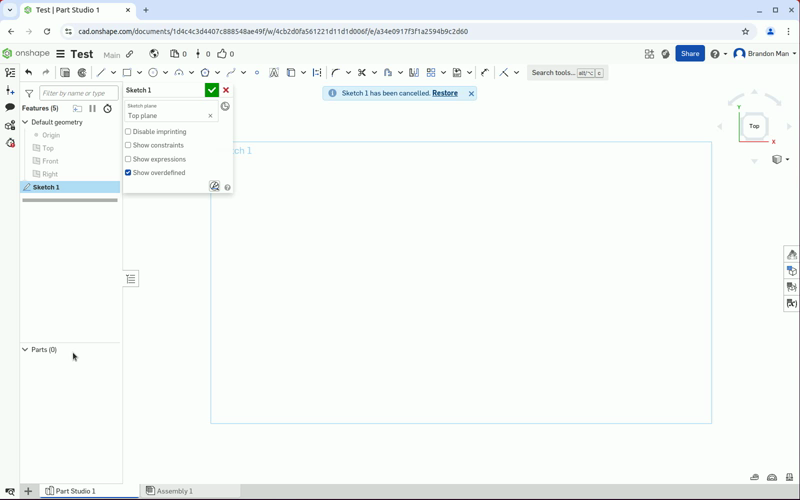
key(c)
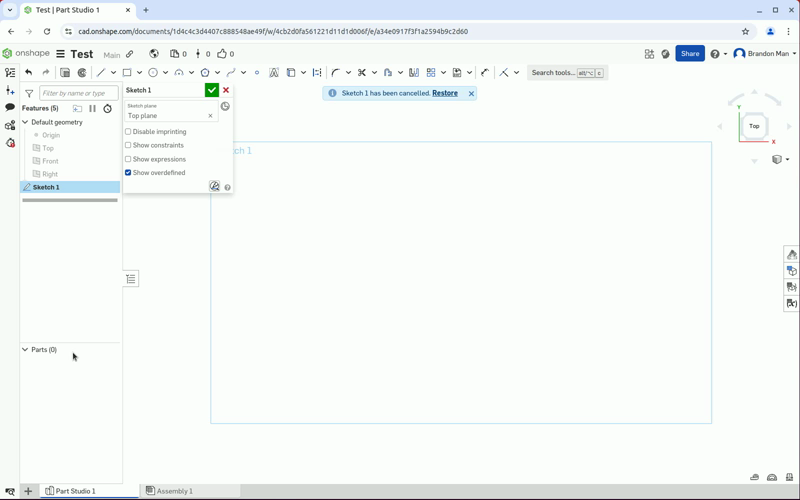
key_down(shift)
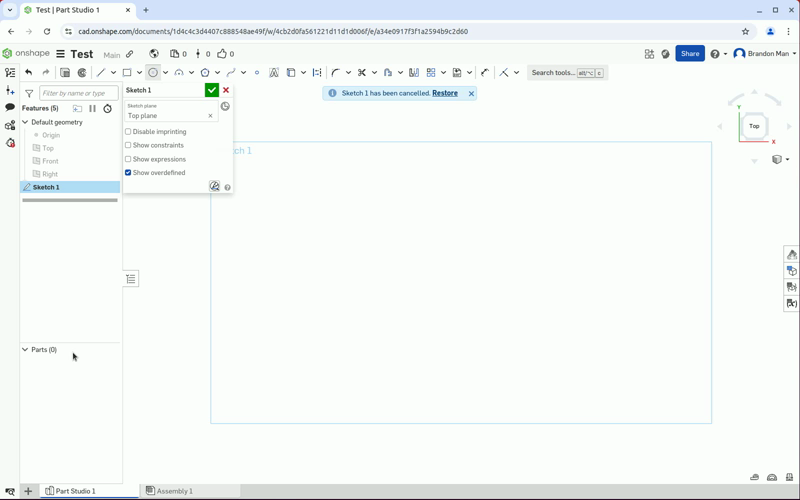
mouse_move(461, 282)
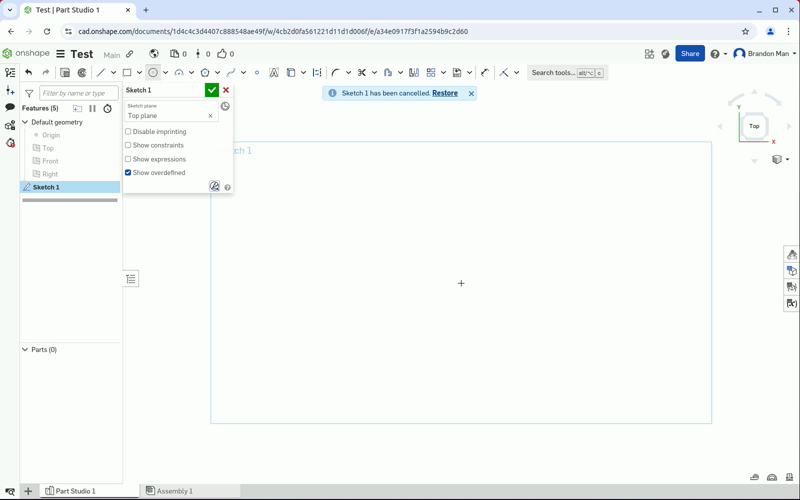
click(461, 282)
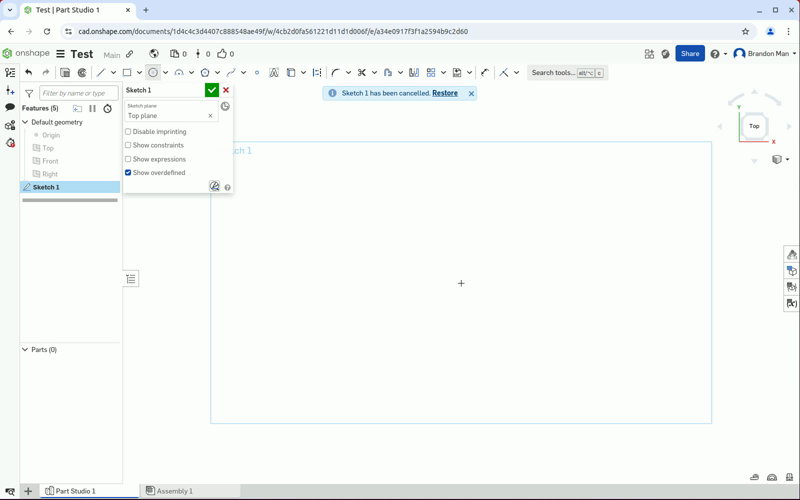
key_up(shift)
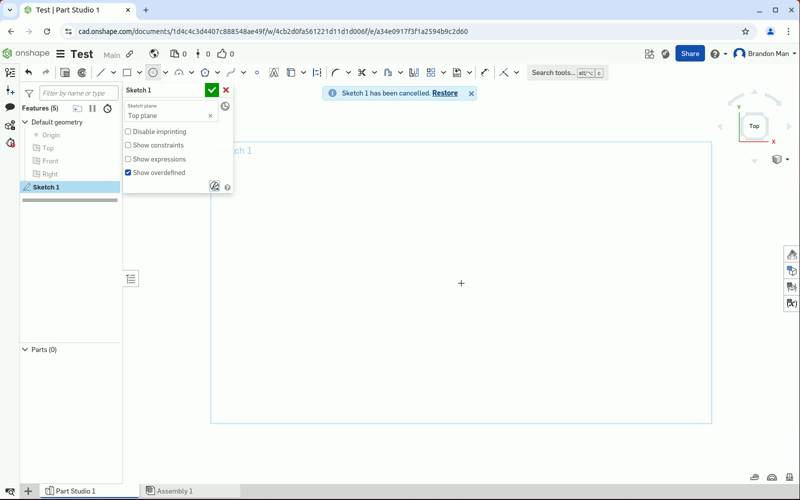
mouse_move(574, 282)
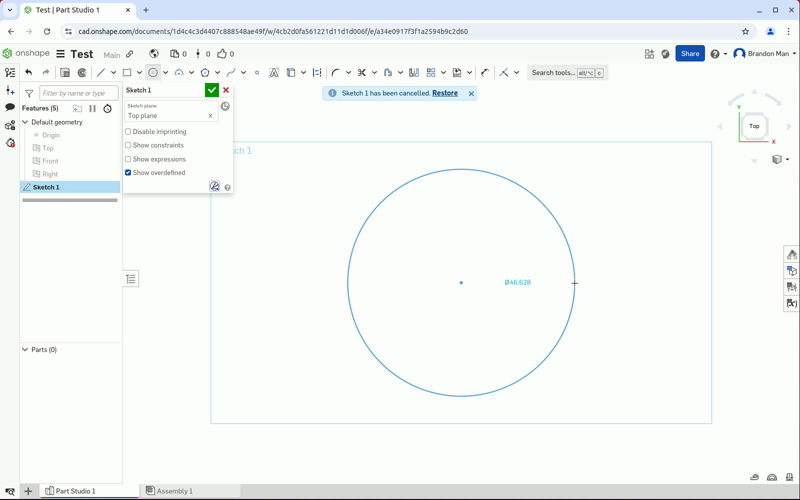
click(574, 282)
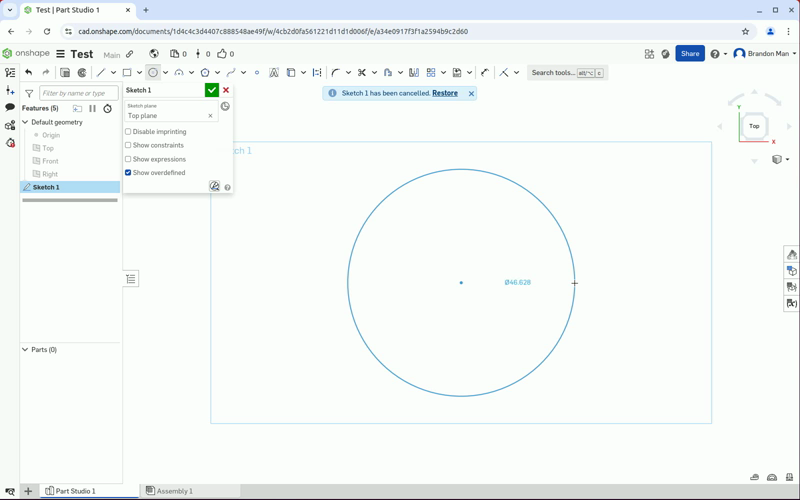
key(esc)
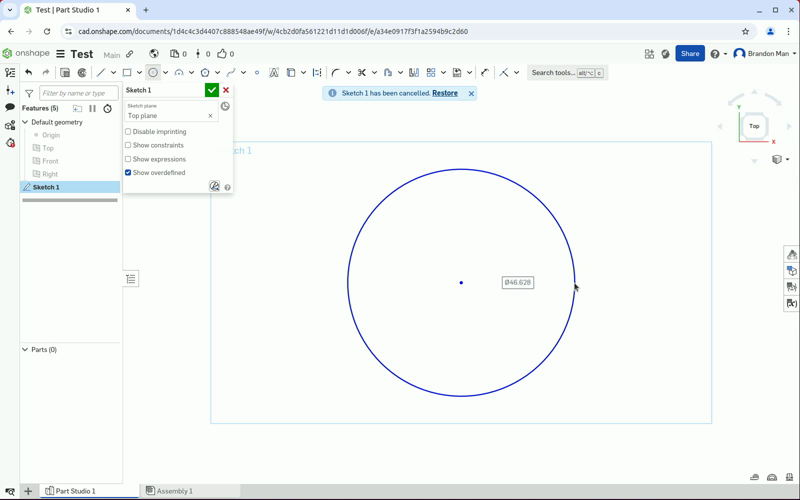
key(c)
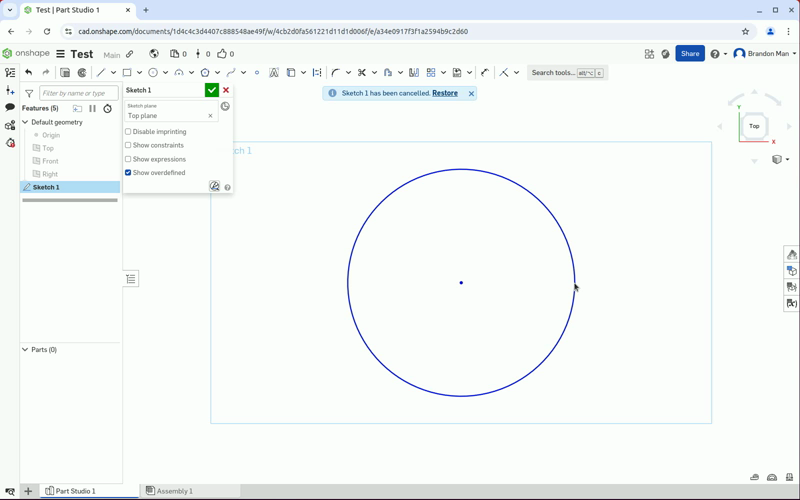
key_down(shift)
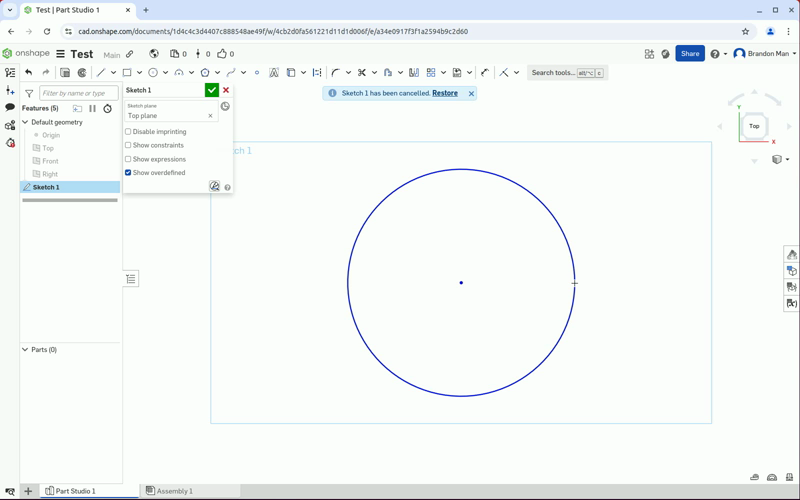
mouse_move(461, 282)
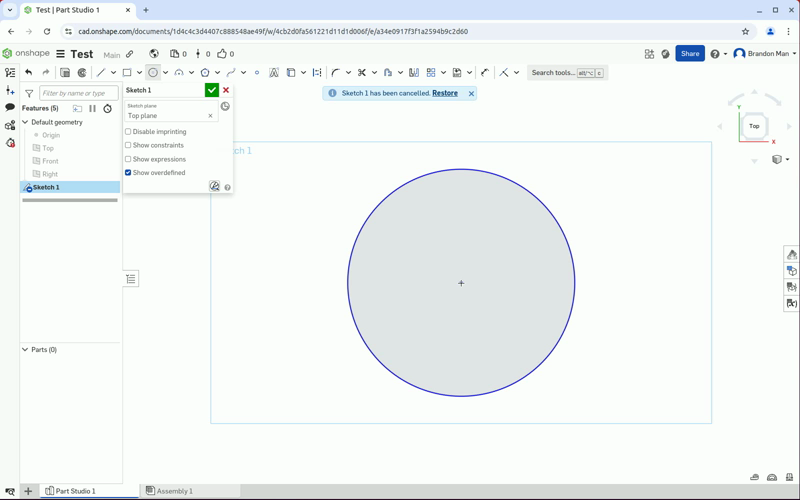
click(461, 282)
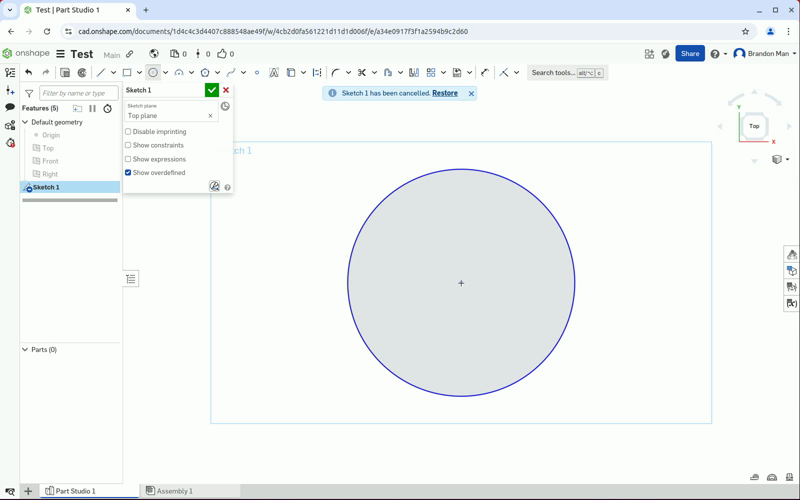
key_up(shift)
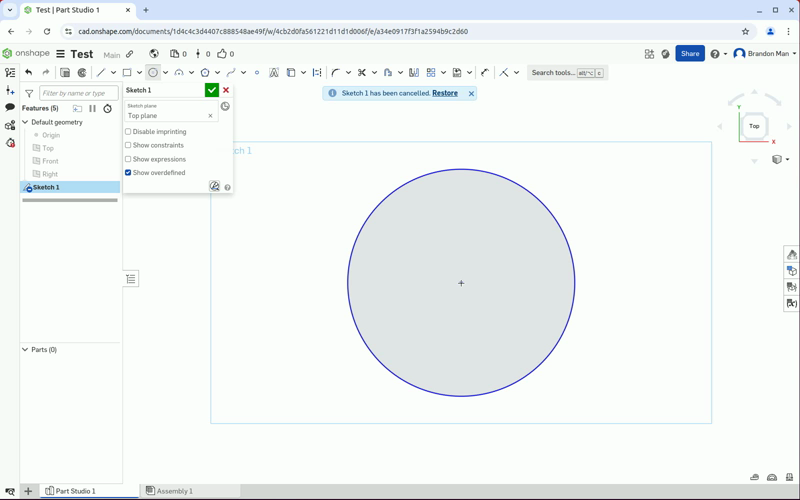
mouse_move(548, 282)
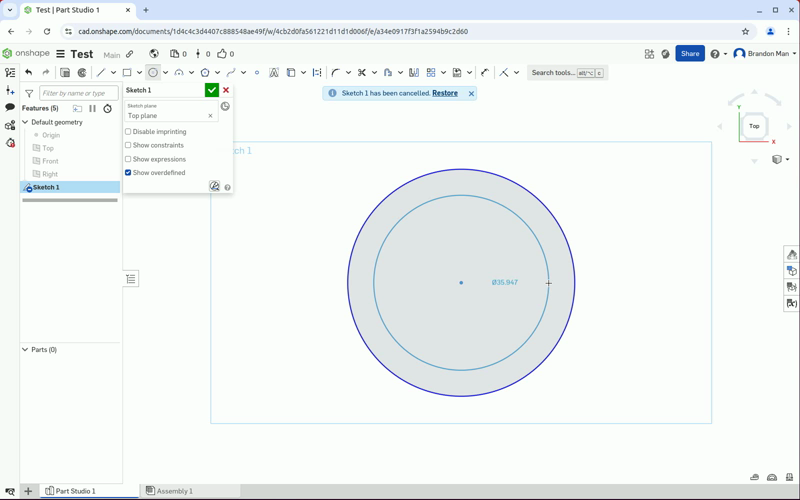
click(548, 282)
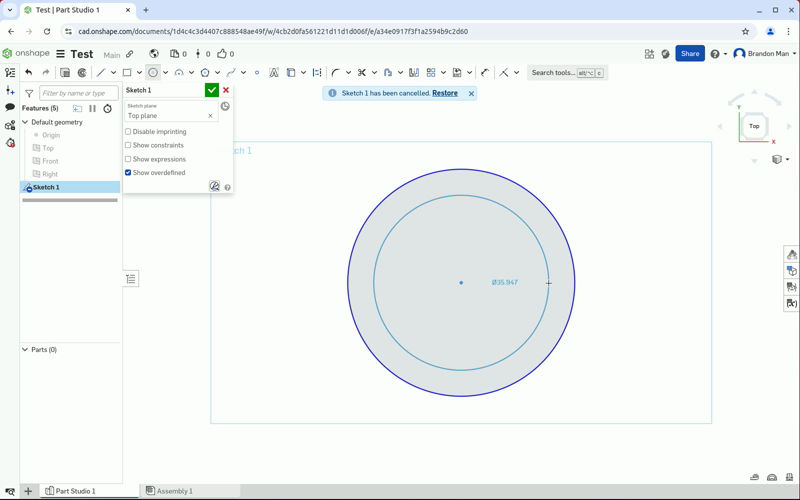
key(esc)
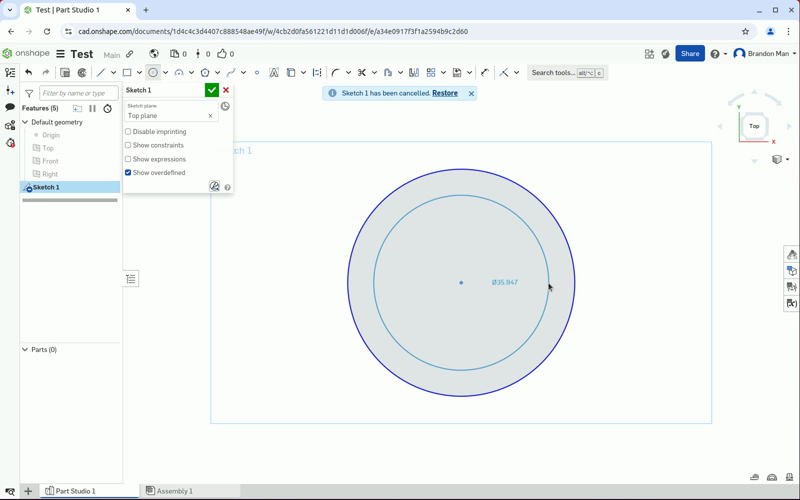
mouse_move(448, 383)
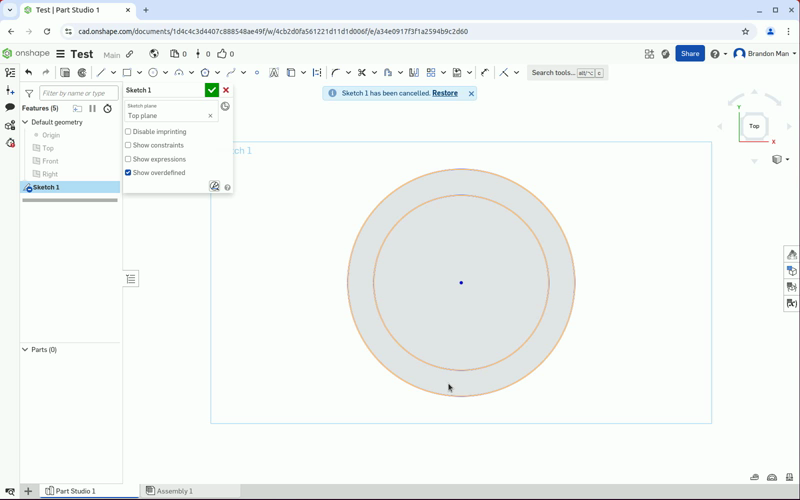
click(448, 383)
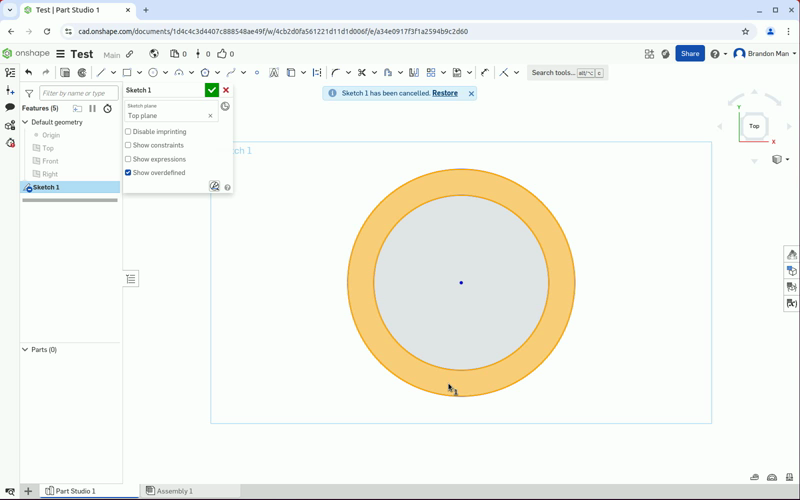
mouse_move(73, 352)
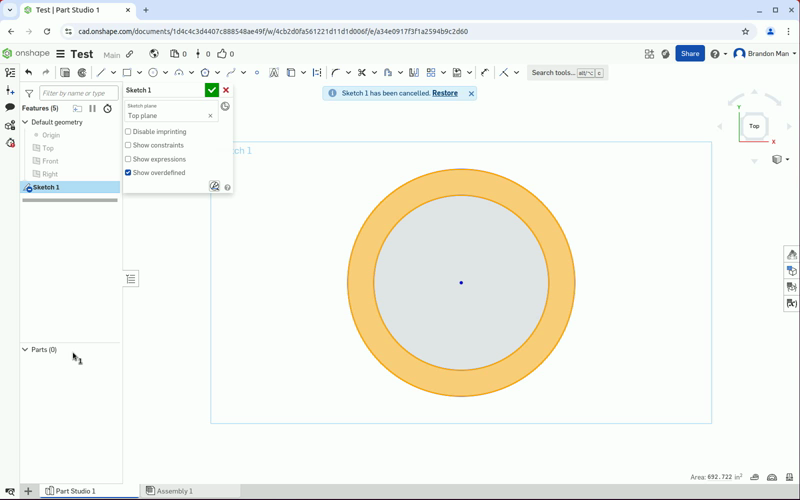
key(shift+y)
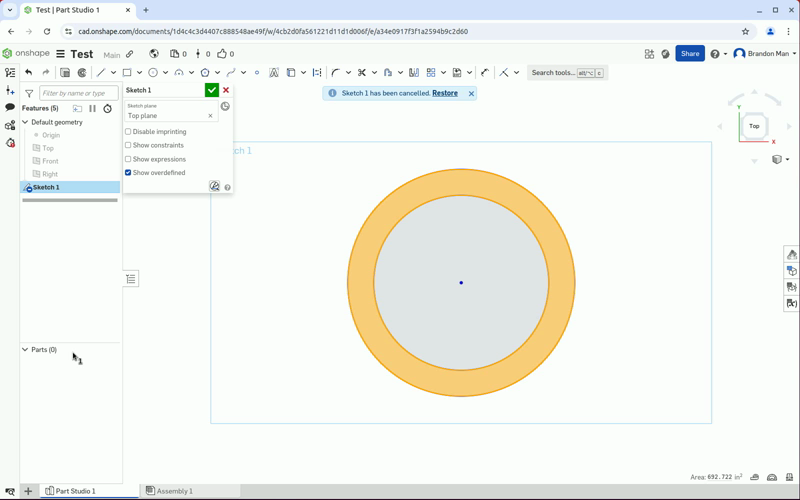
key(shift+e)
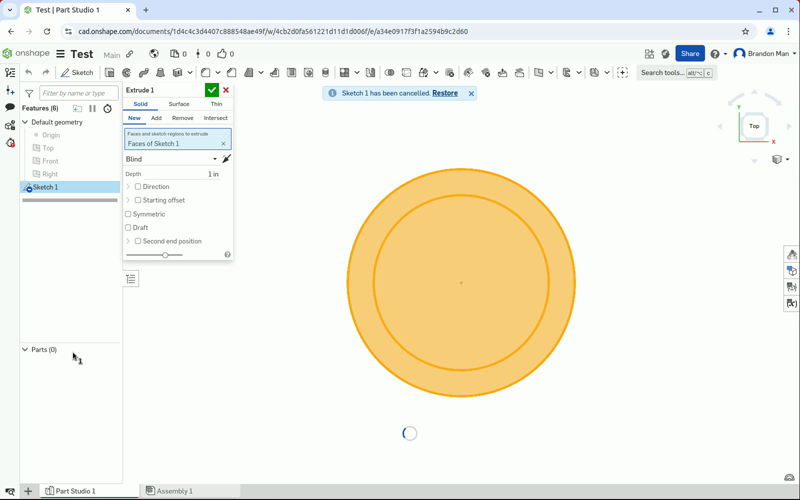
mouse_move(143, 106)
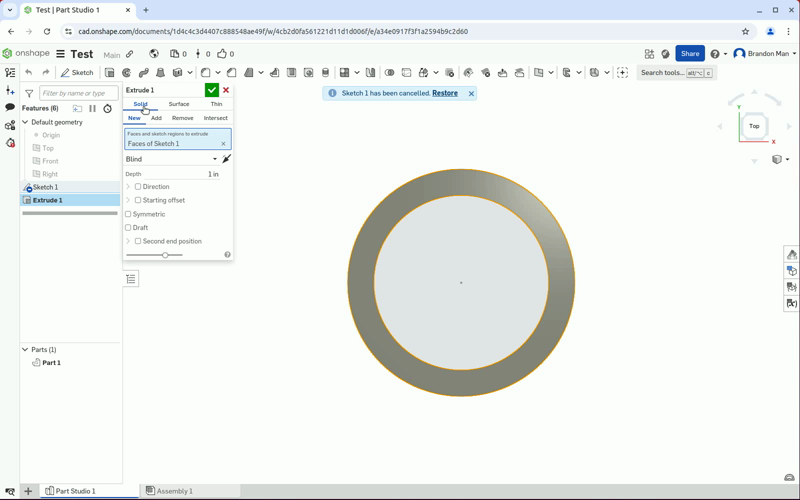
click(143, 106)
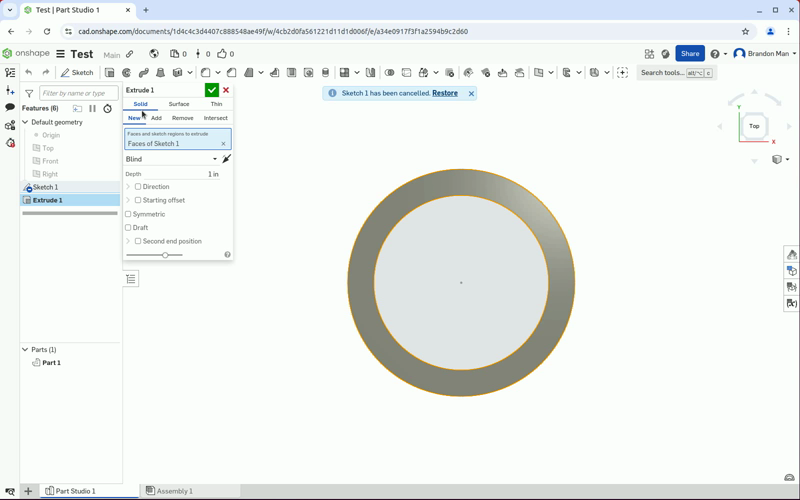
mouse_move(137, 120)
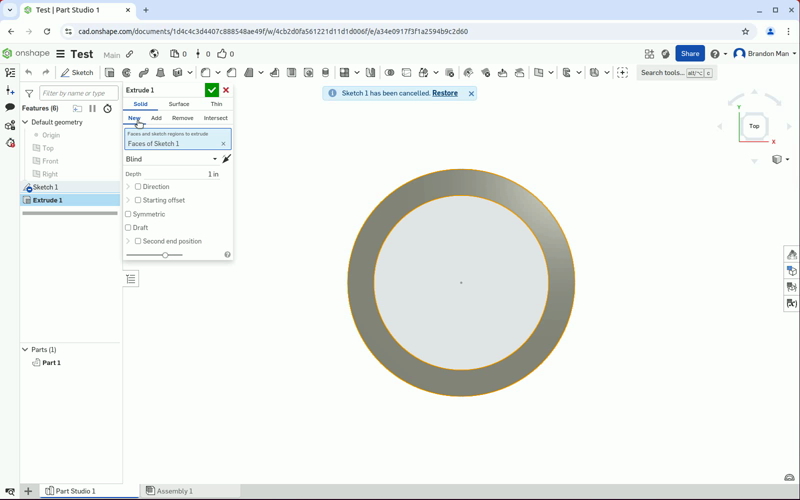
click(137, 120)
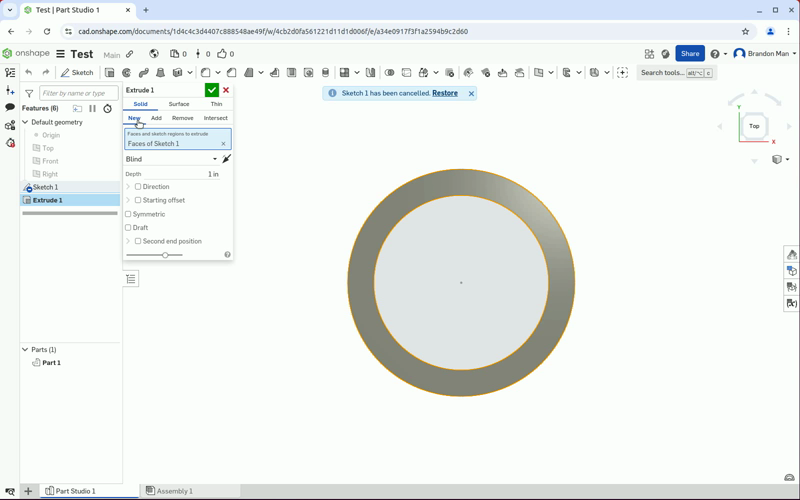
key(tab, 4)
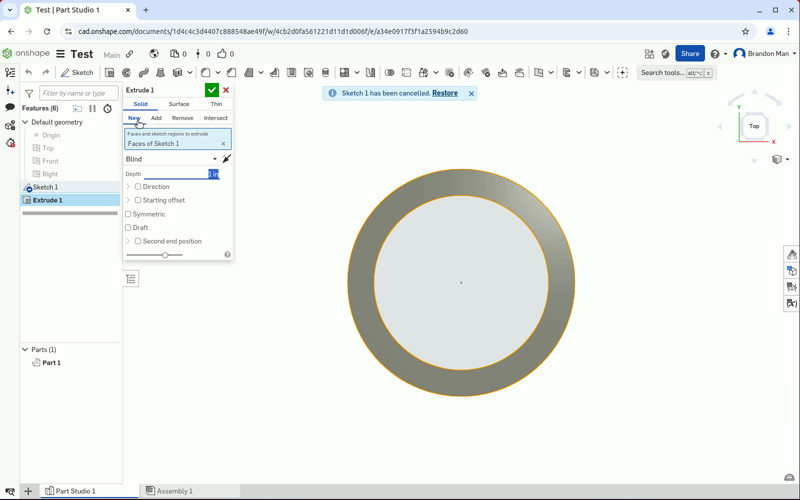
text(1.204)
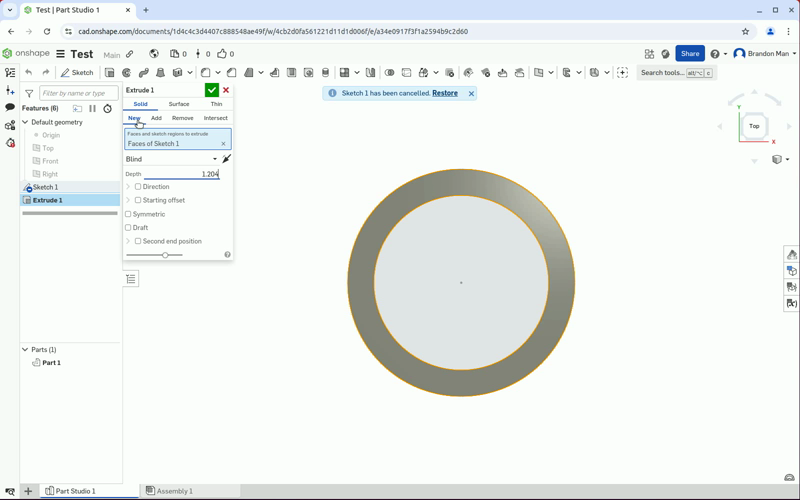
key(enter)
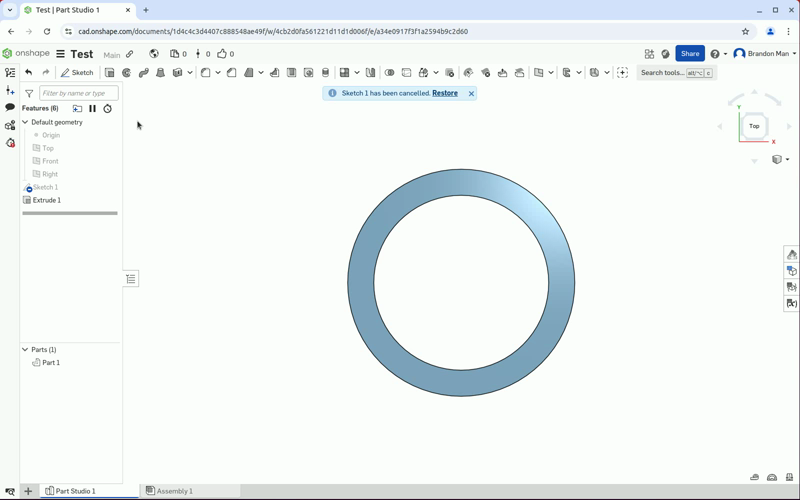
key(shift+h)
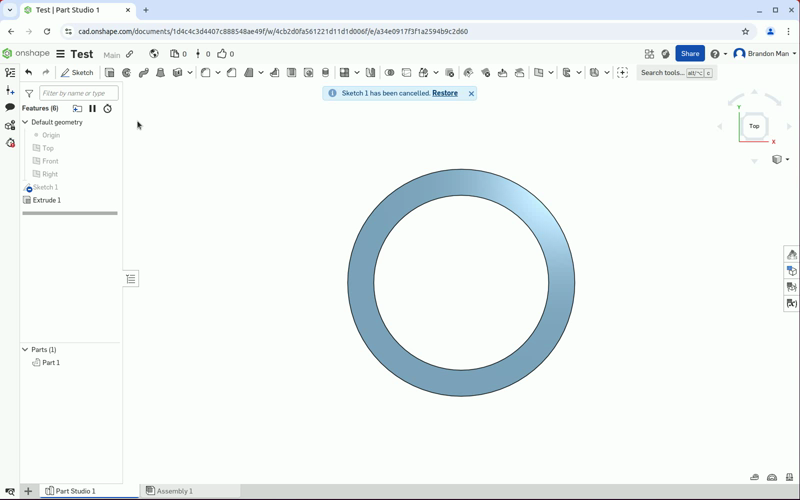
key(shift+h)
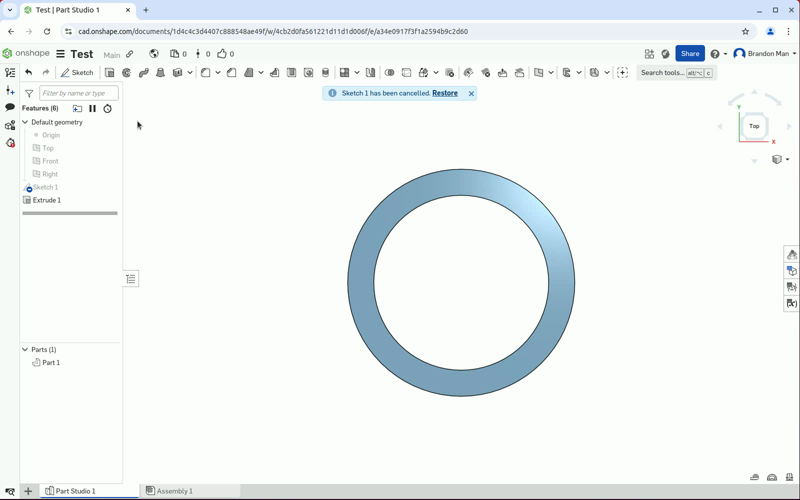
mouse_move(73, 189)
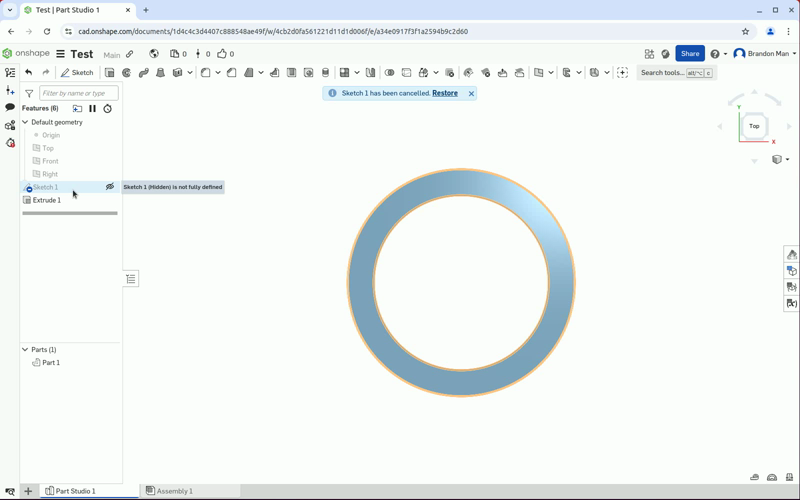
click(73, 189)
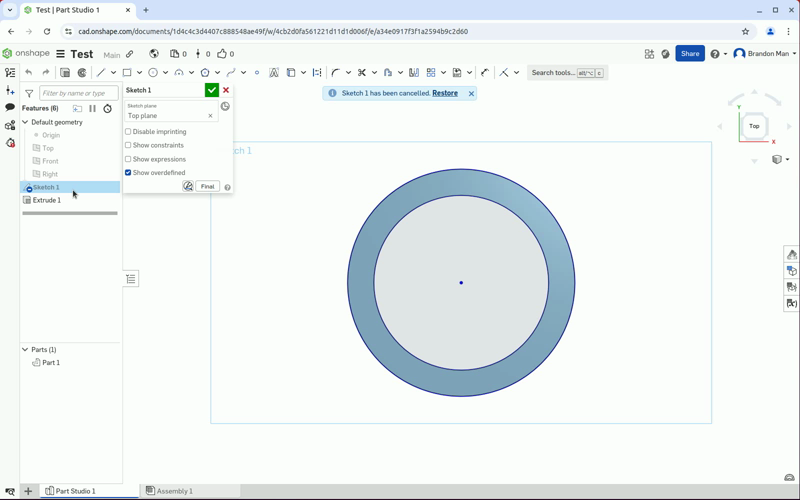
mouse_move(229, 92)
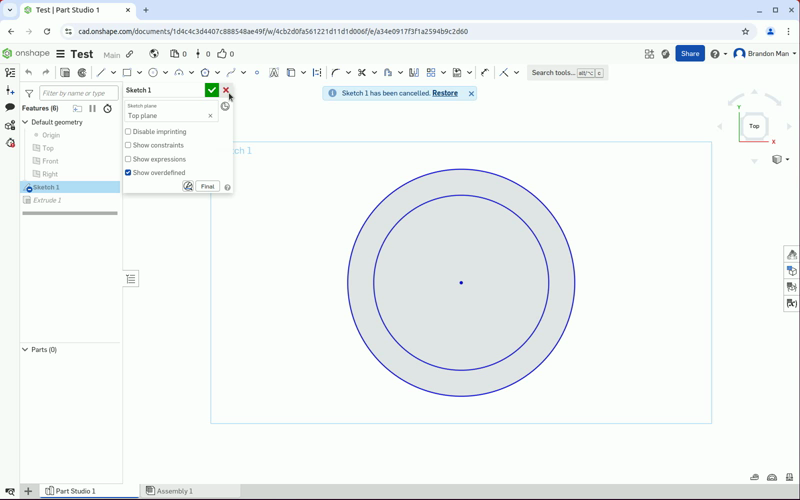
click(229, 92)
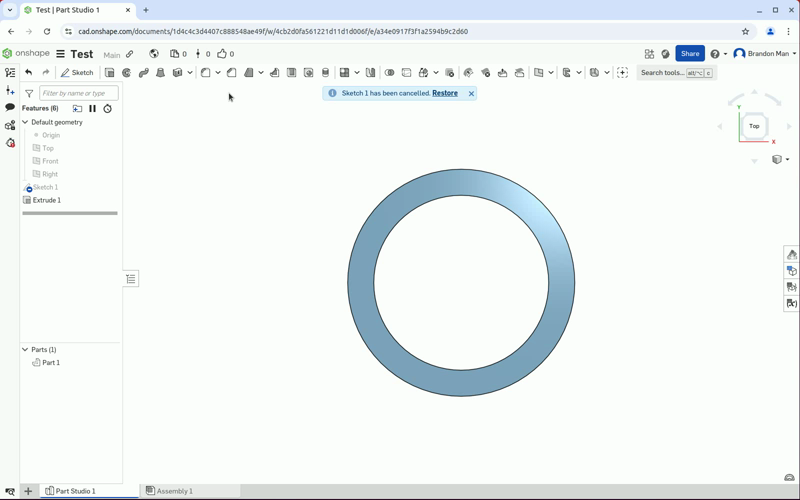
mouse_move(541, 75)
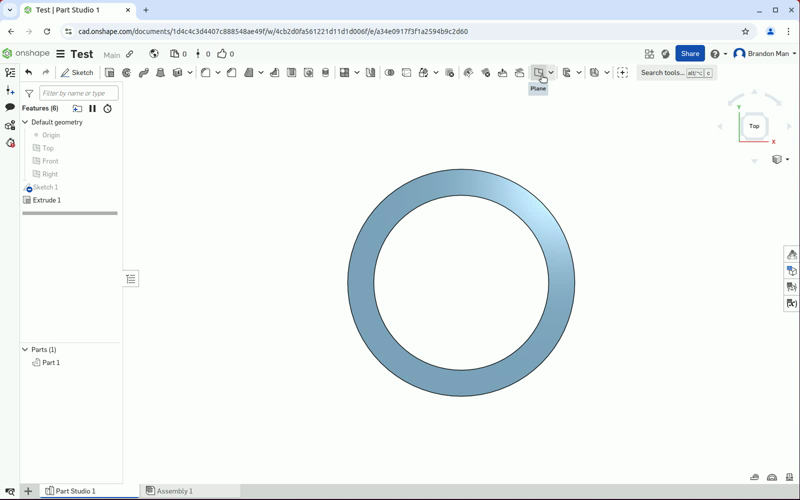
click(541, 75)
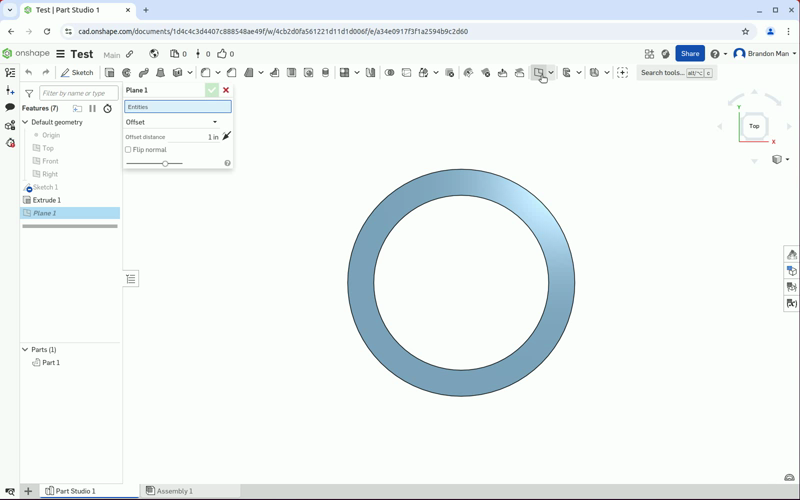
mouse_move(73, 150)
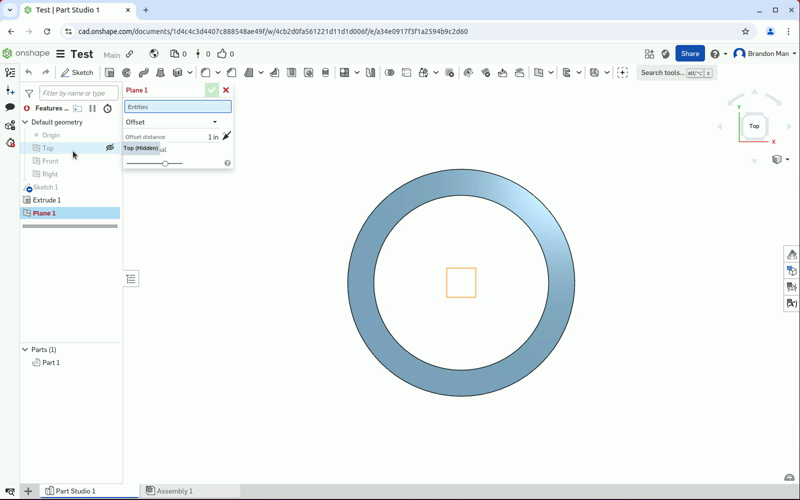
click(73, 150)
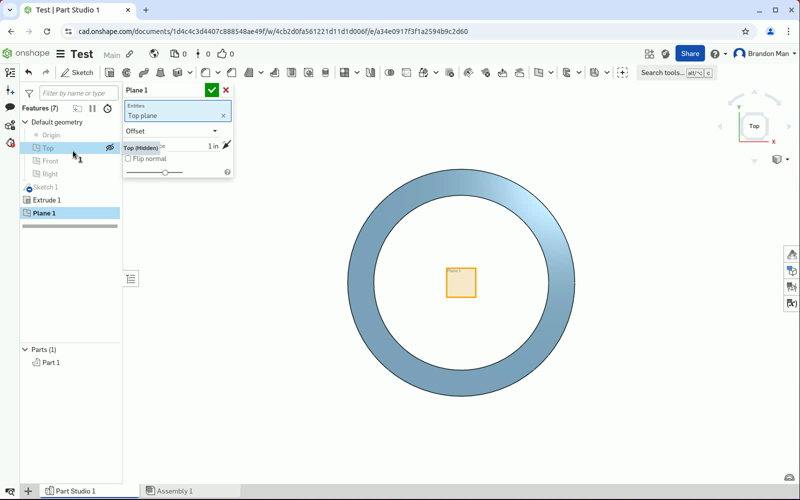
key(tab, 2)
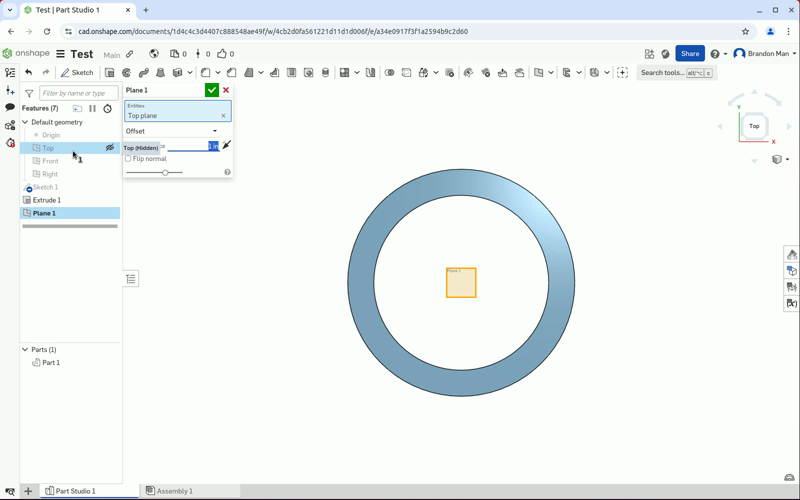
text(1.202)
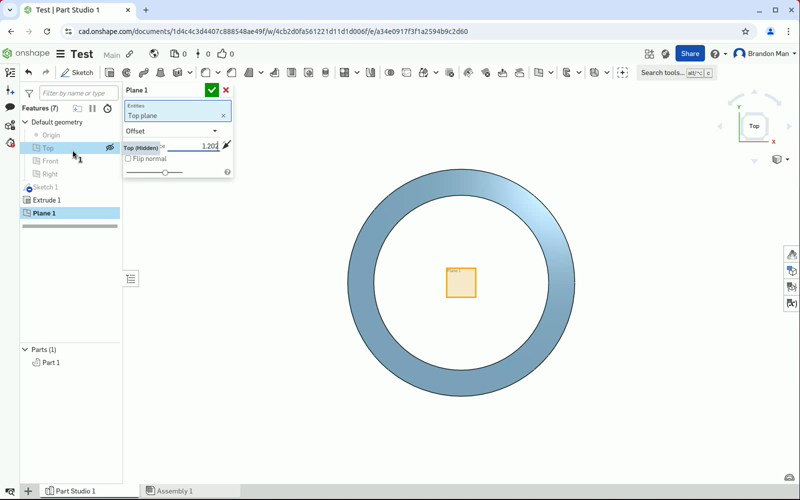
key(enter, 2)
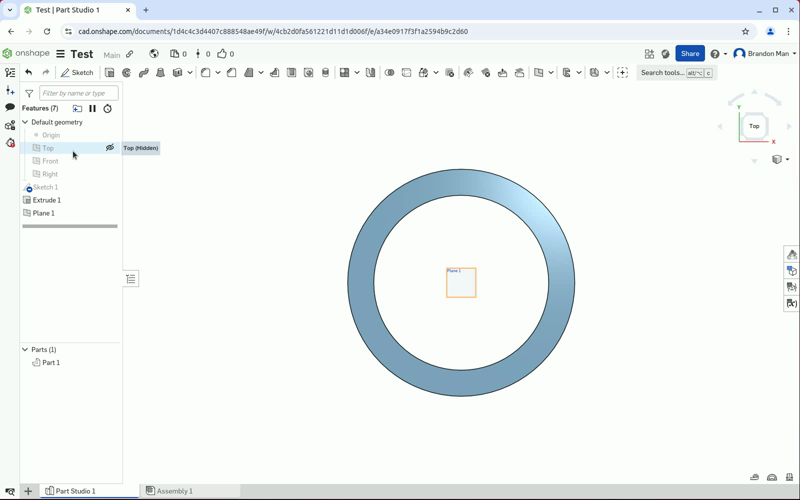
key(shift+s)
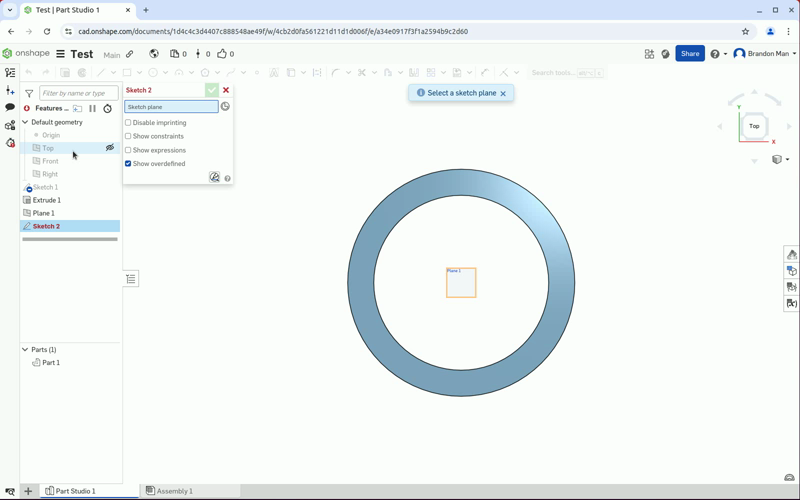
mouse_move(73, 215)
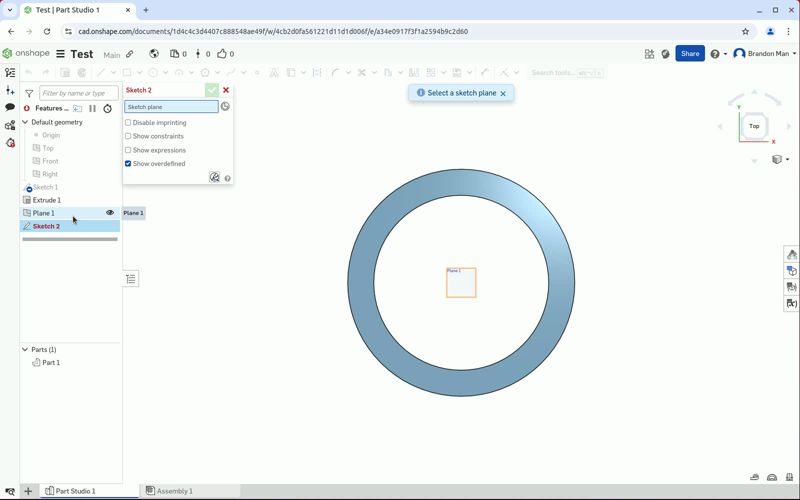
click(73, 215)
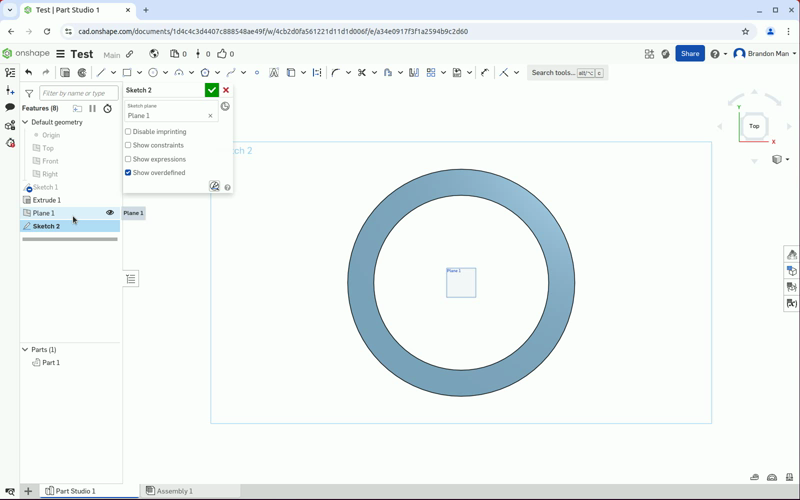
mouse_move(73, 352)
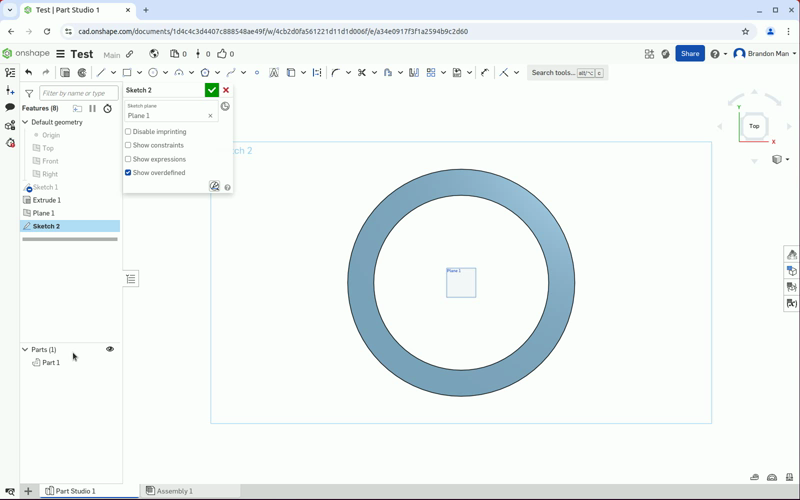
key(y)
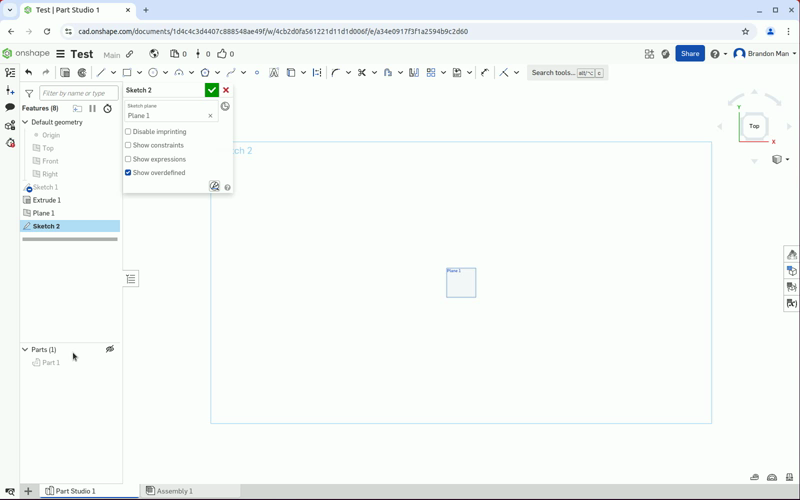
key(c)
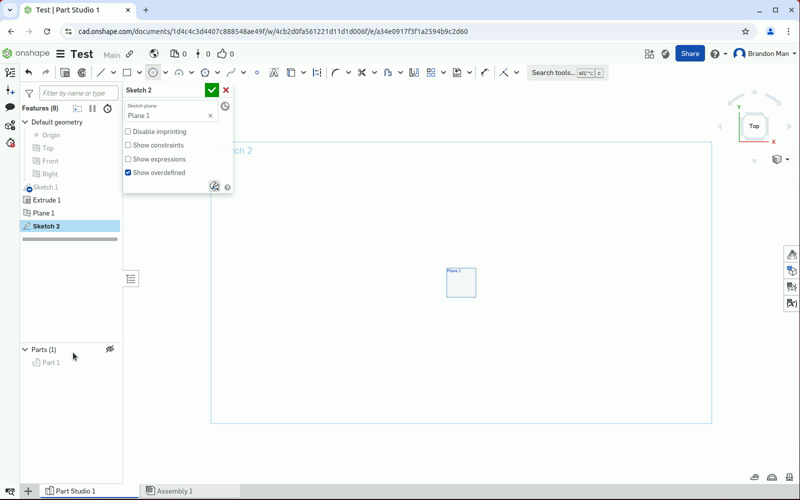
key_down(shift)
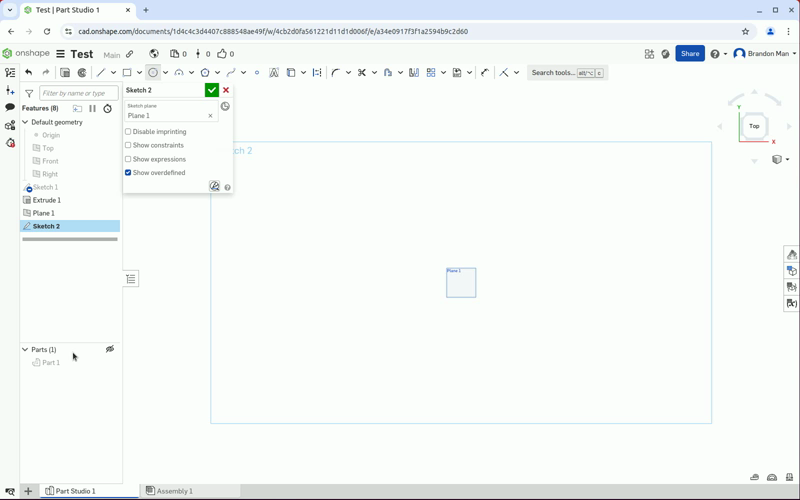
mouse_move(461, 282)
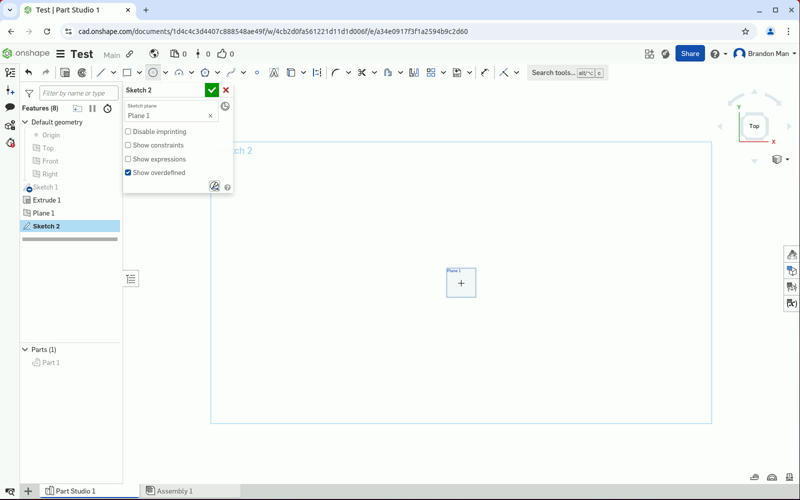
click(461, 282)
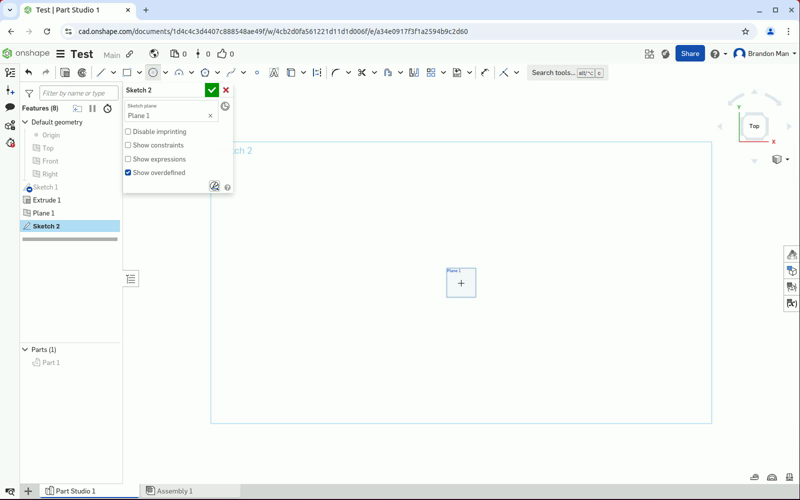
key_up(shift)
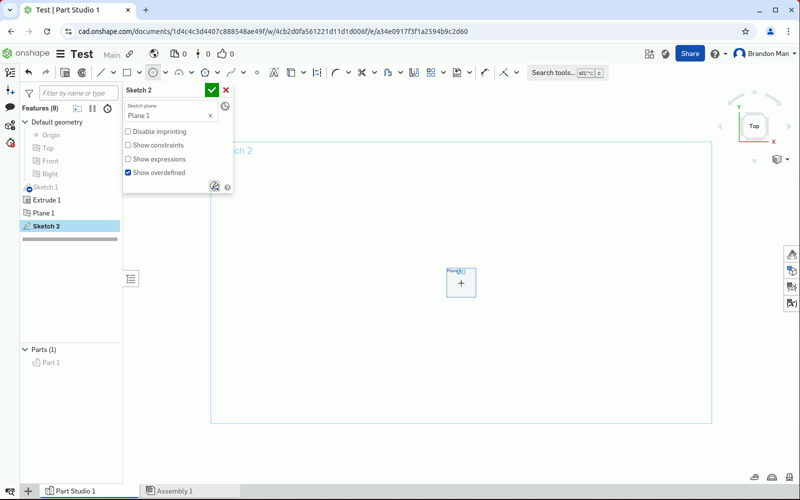
mouse_move(574, 282)
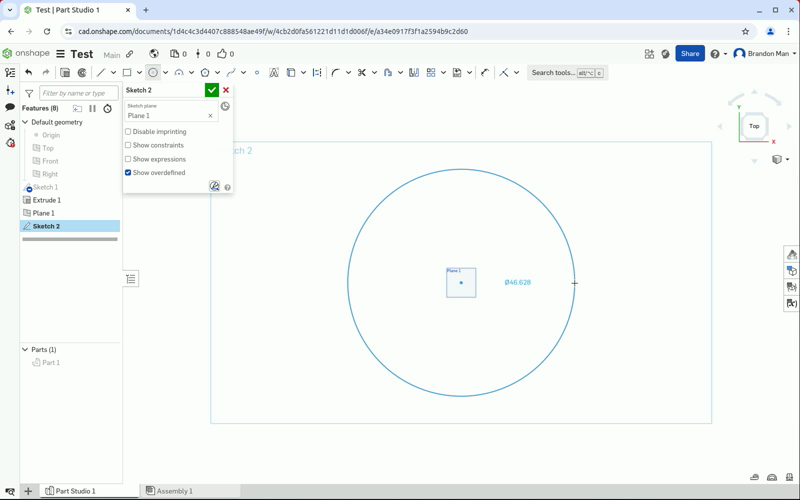
click(574, 282)
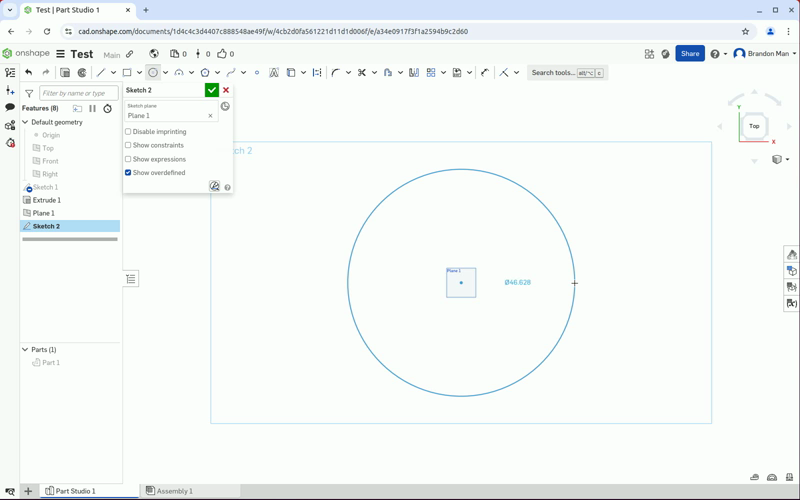
key(esc)
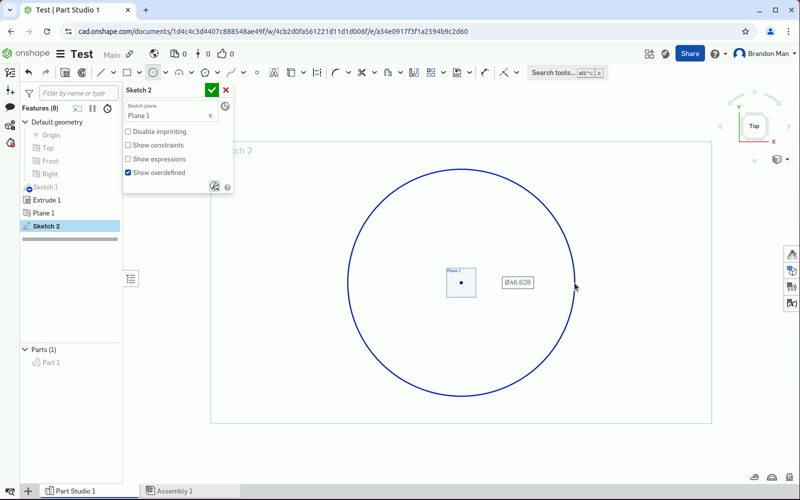
key(c)
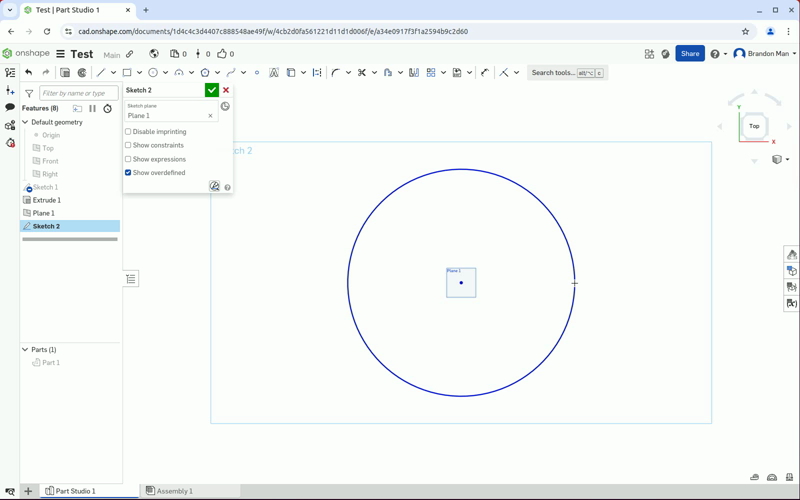
key_down(shift)
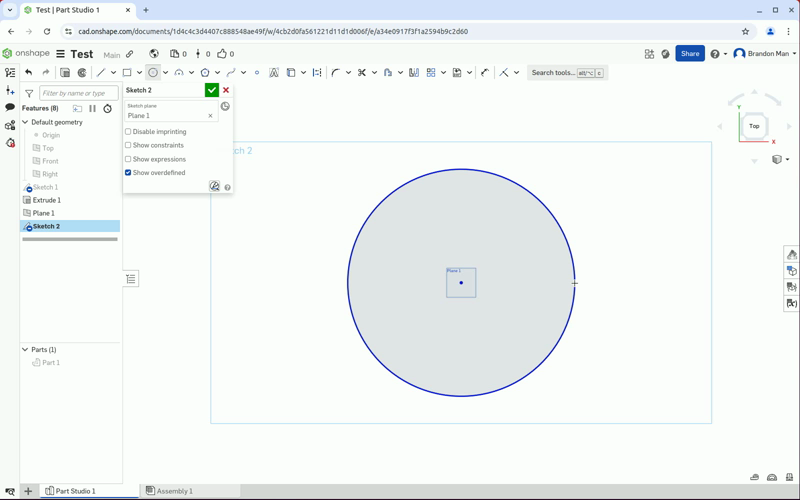
mouse_move(461, 282)
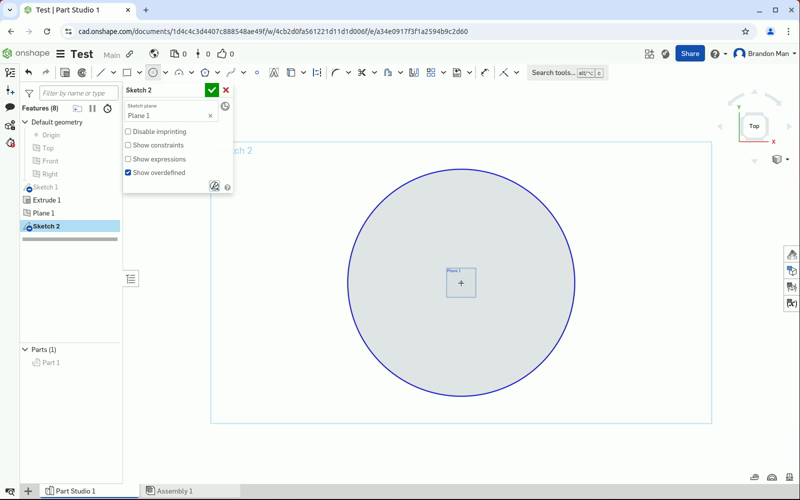
click(461, 282)
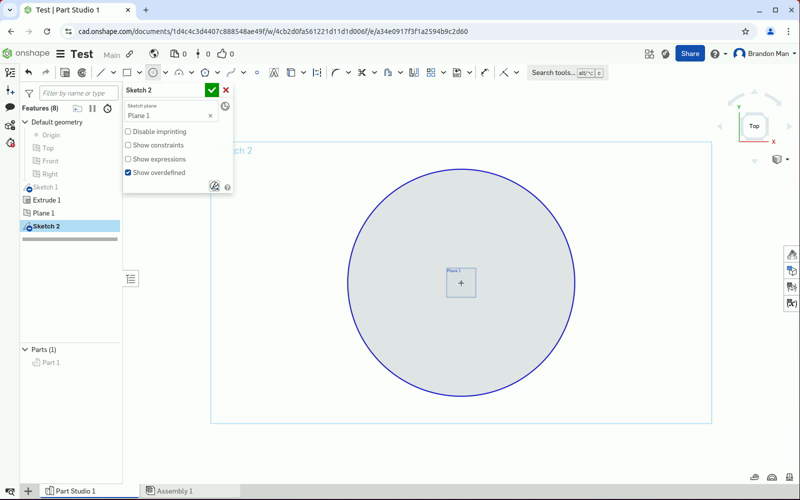
key_up(shift)
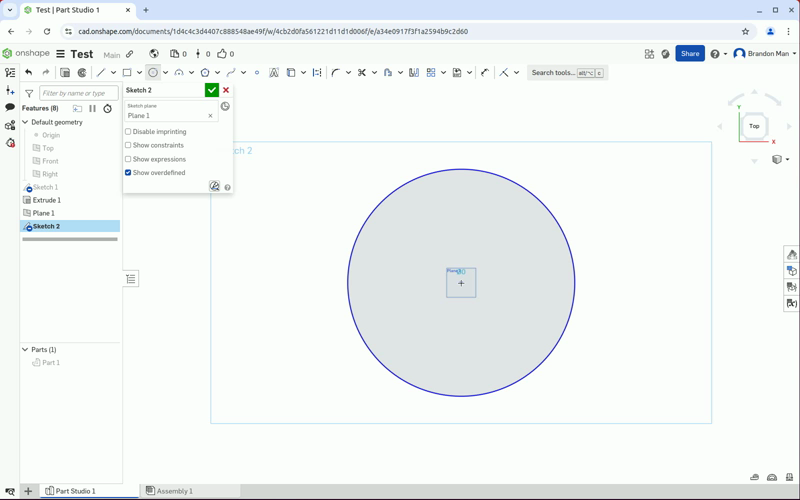
mouse_move(569, 282)
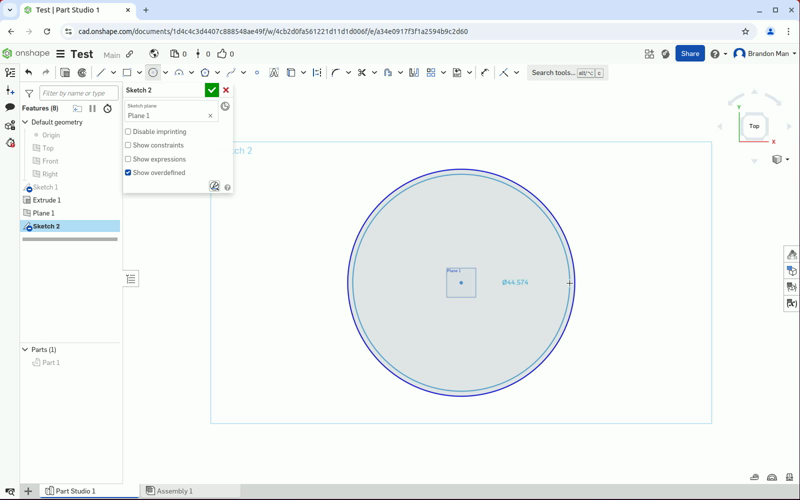
click(569, 282)
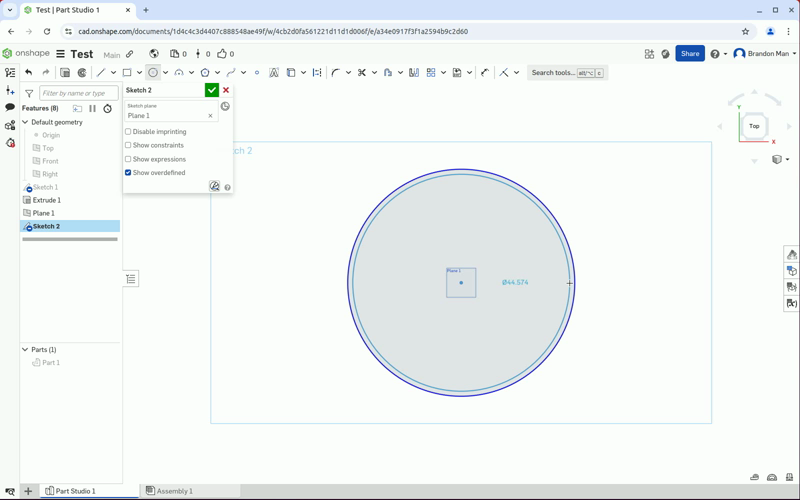
key(esc)
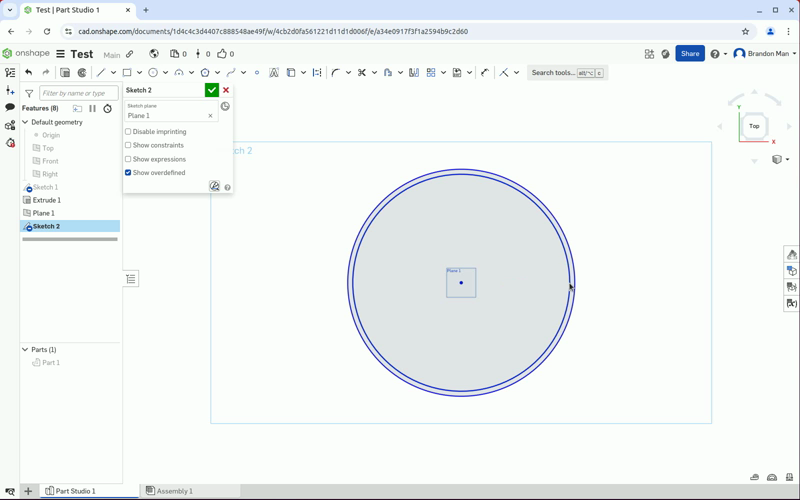
mouse_move(399, 190)
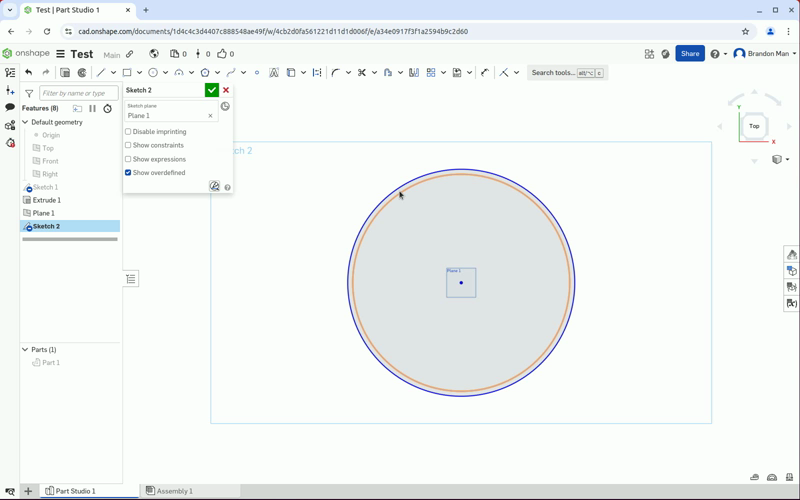
click(399, 190)
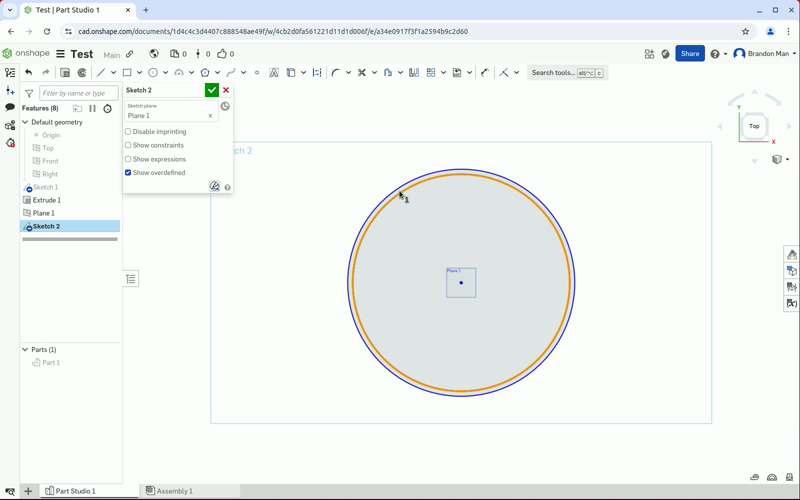
mouse_move(73, 352)
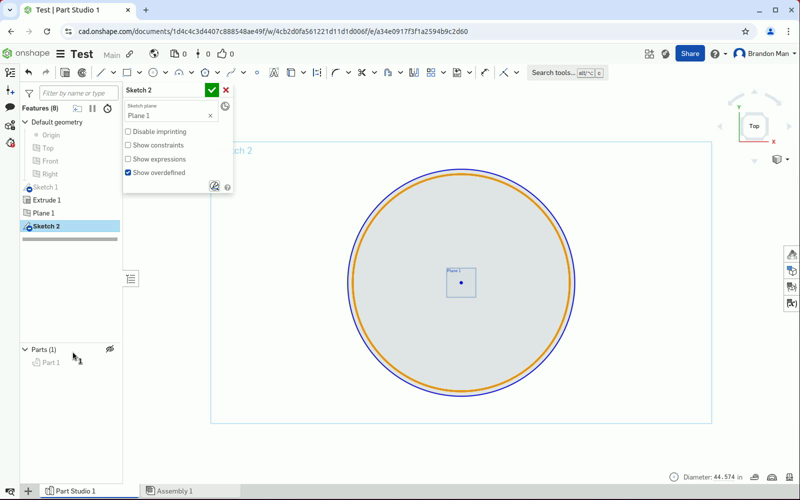
key(shift+y)
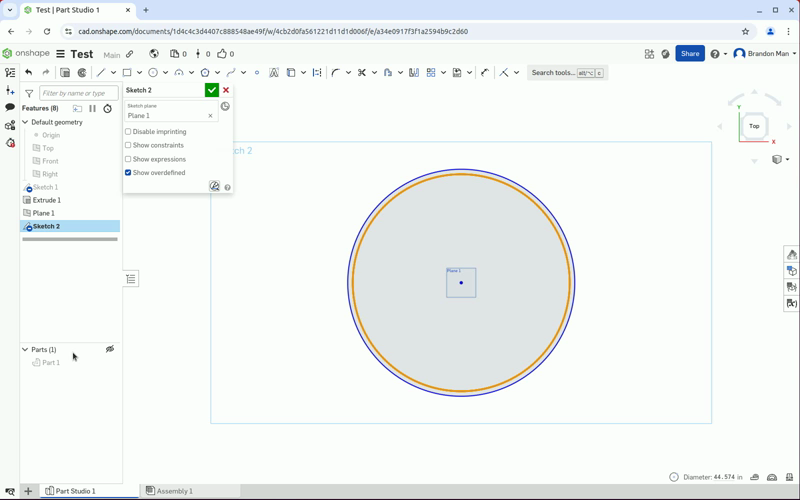
key(shift+e)
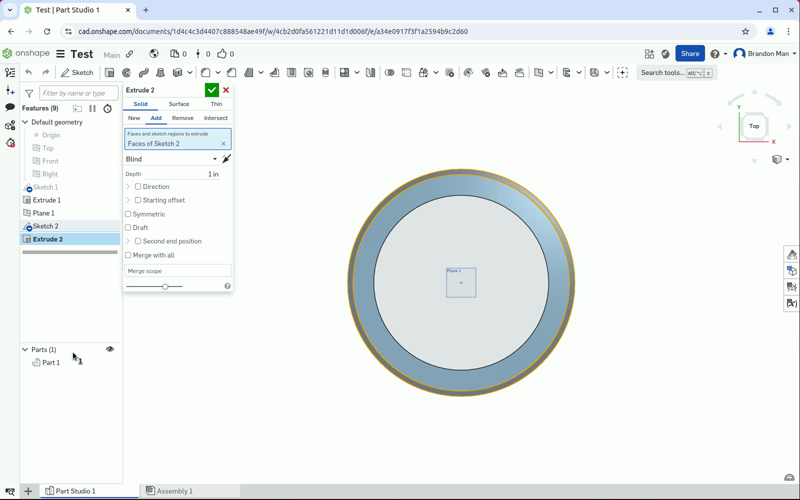
mouse_move(143, 106)
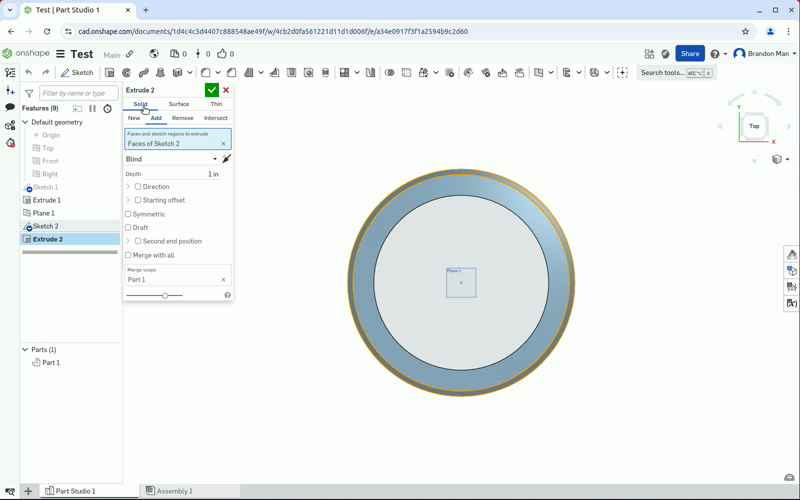
click(143, 106)
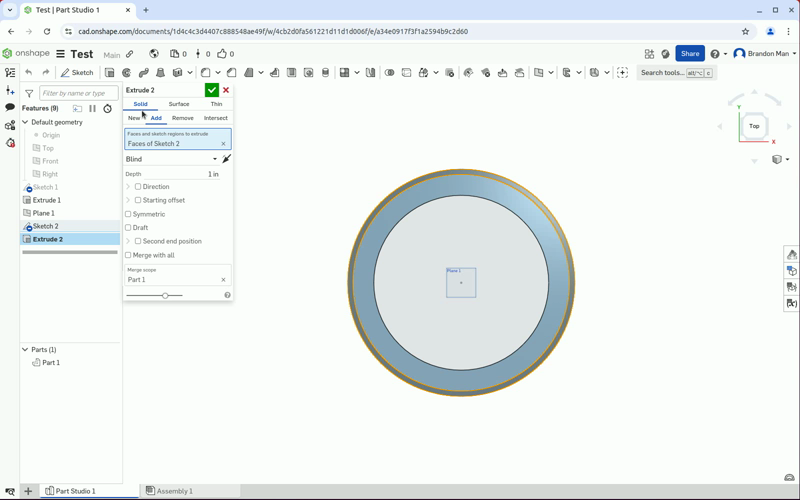
mouse_move(137, 120)
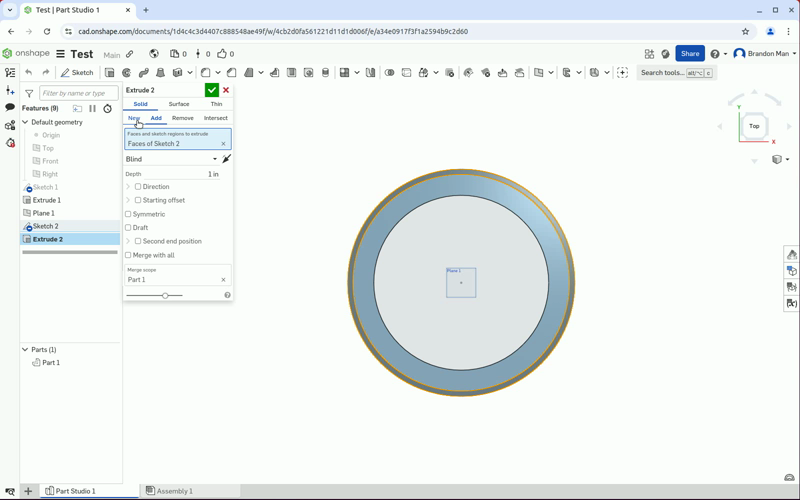
click(137, 120)
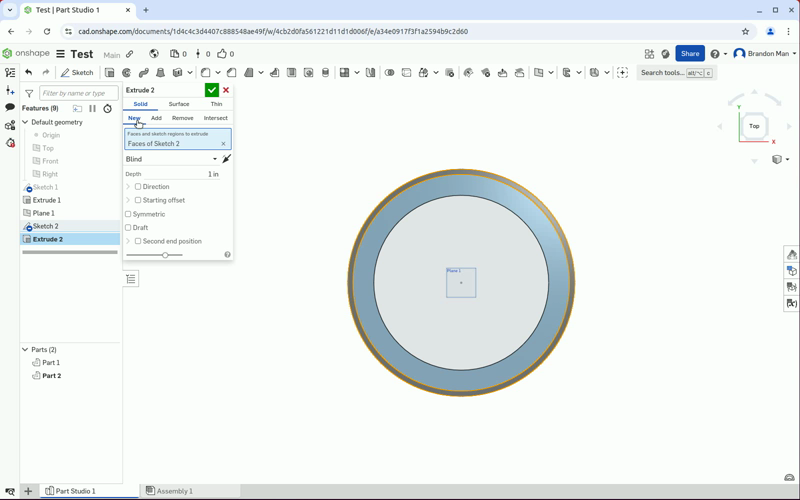
key(tab, 4)
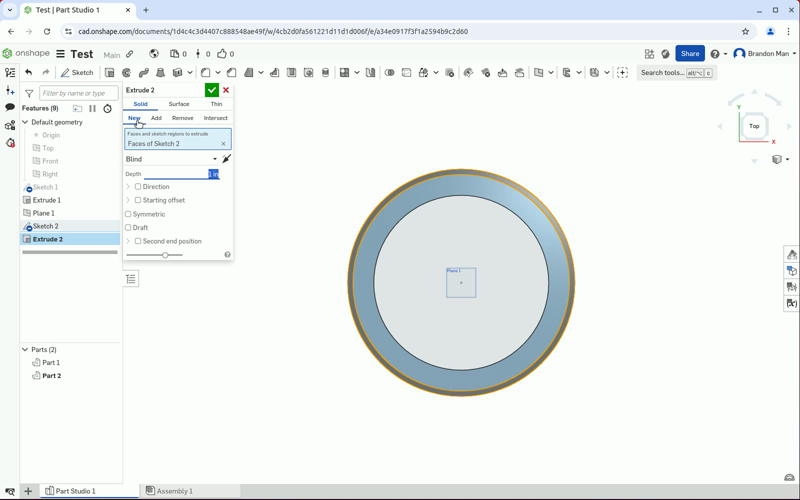
text(6.018)
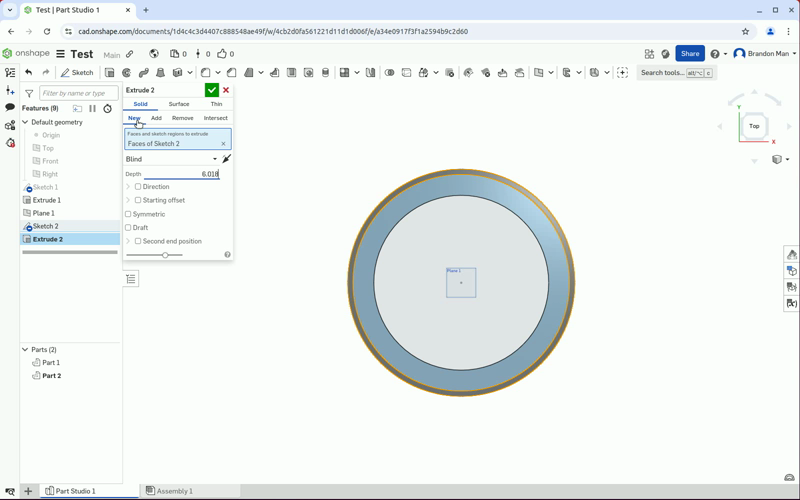
key(enter)
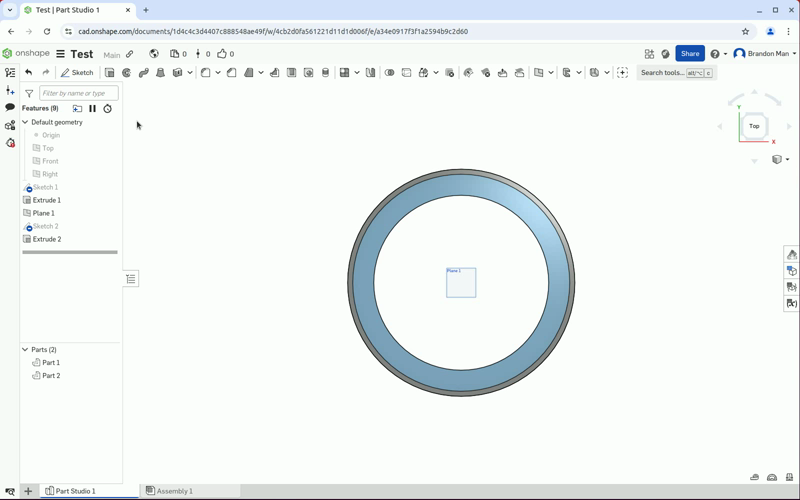
key(shift+h)
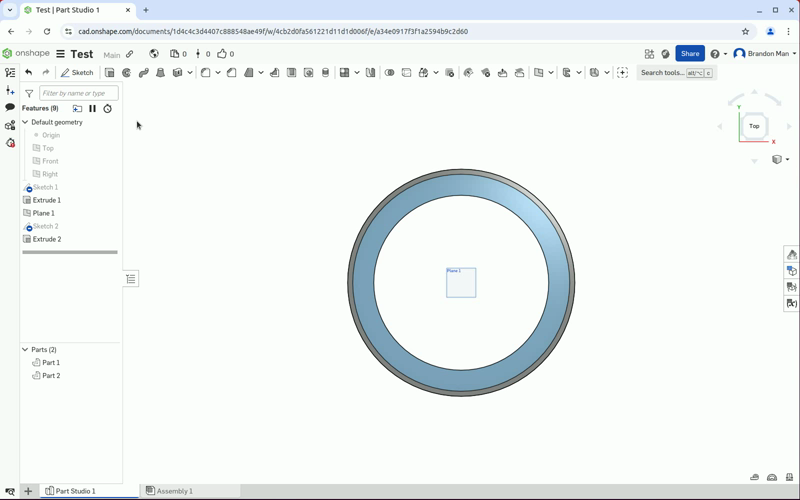
key(shift+h)
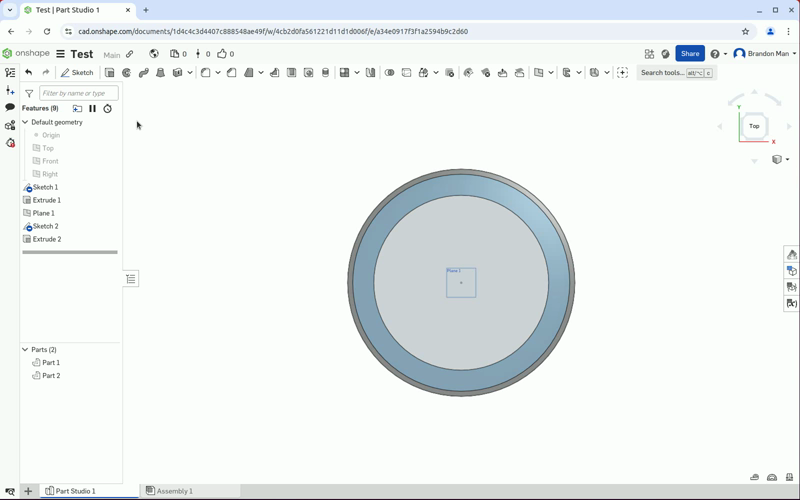
key(shift+7)
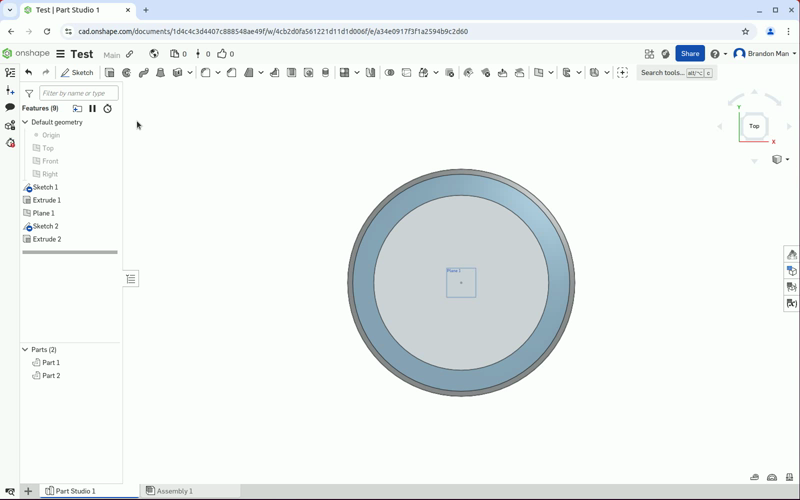
key(up, 3)
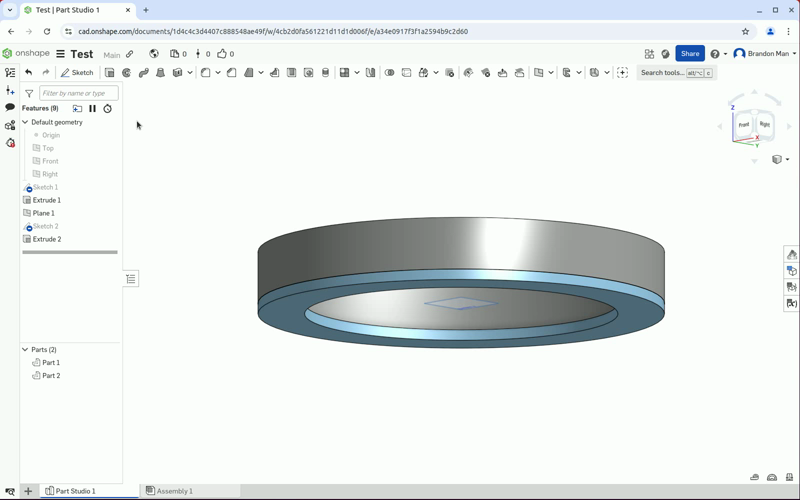
key(left, 3)
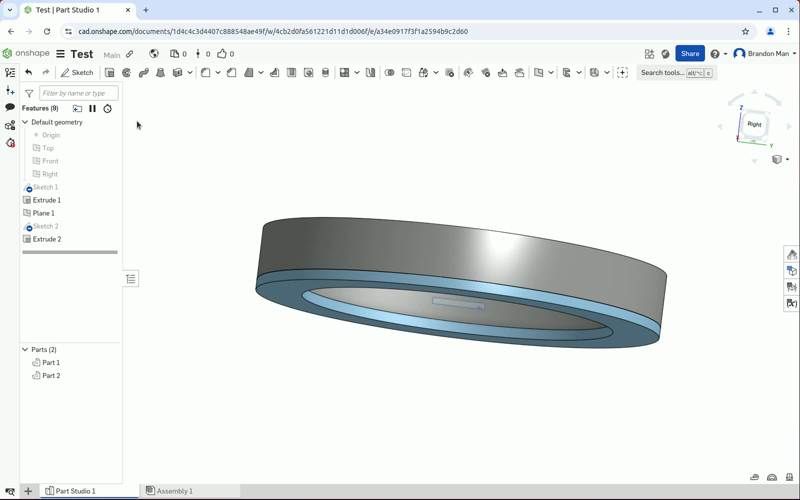
key(right, 3)
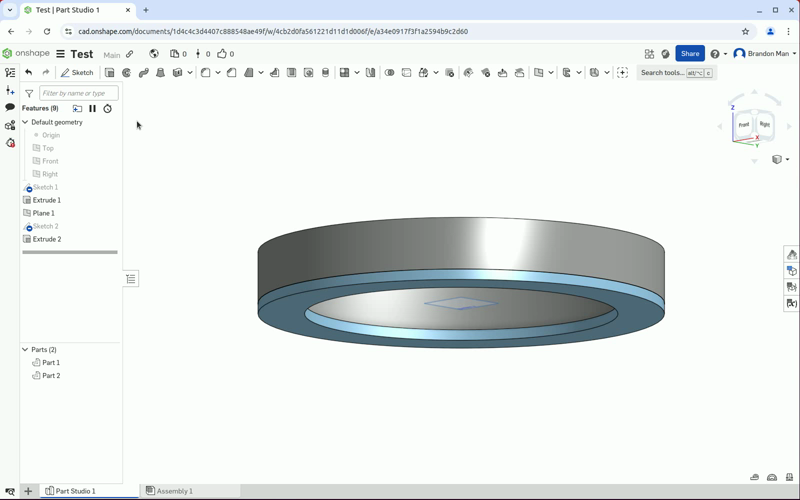
key(down, 3)
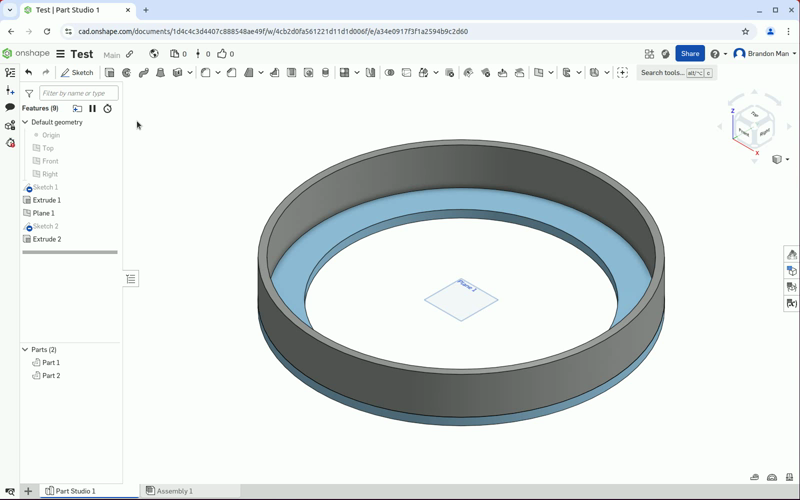
mouse_move(73, 189)
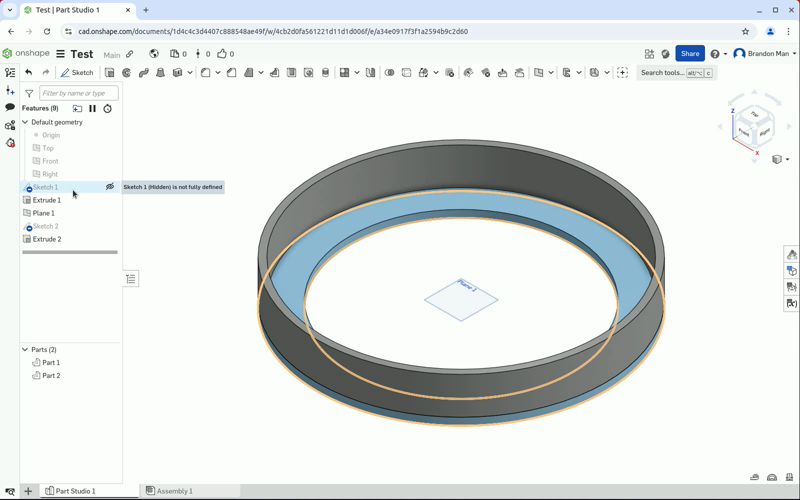
click(73, 189)